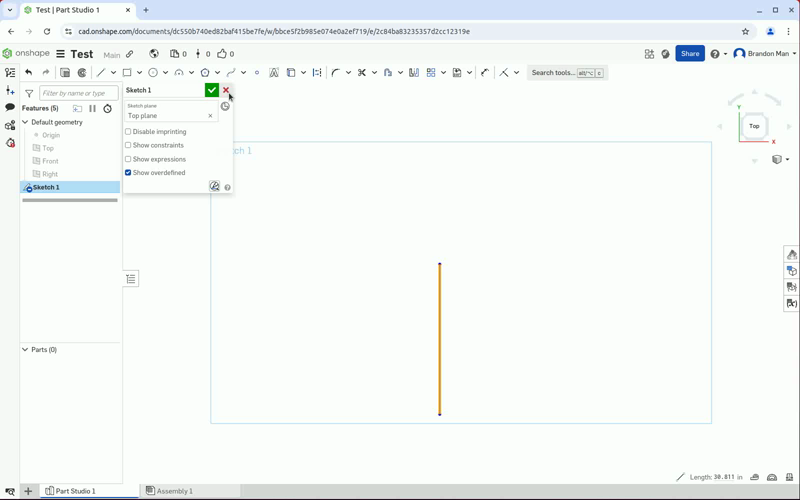
key(shift+h)
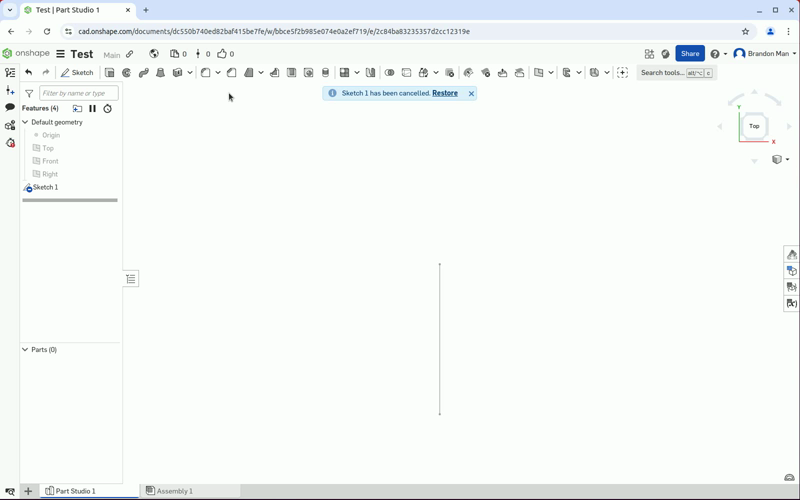
mouse_move(73, 352)
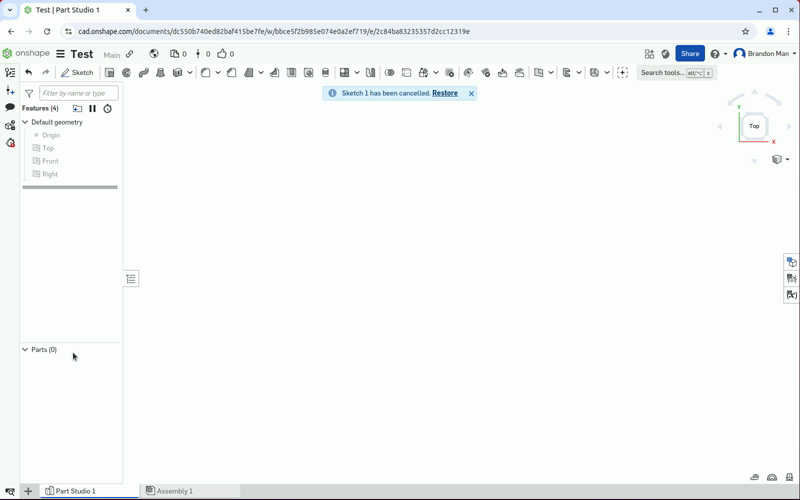
key(y)
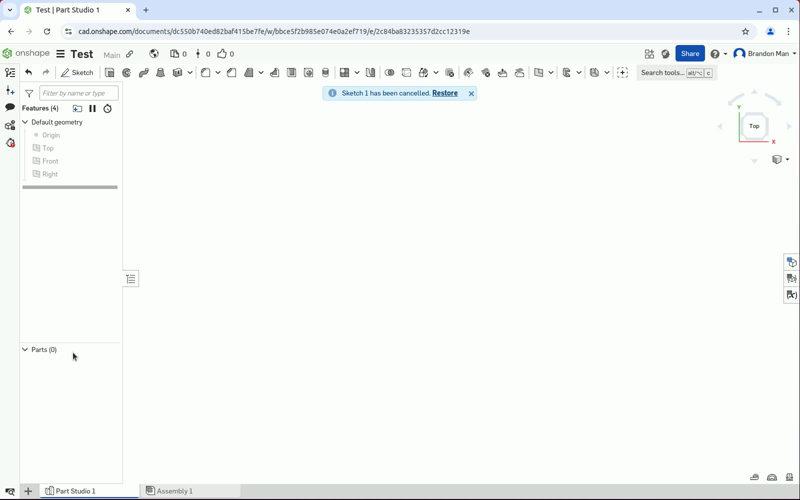
key(shift+p)
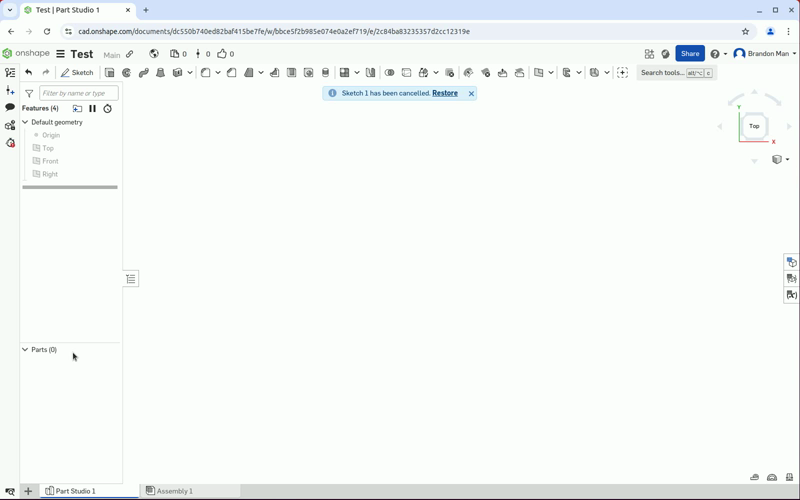
key(space)
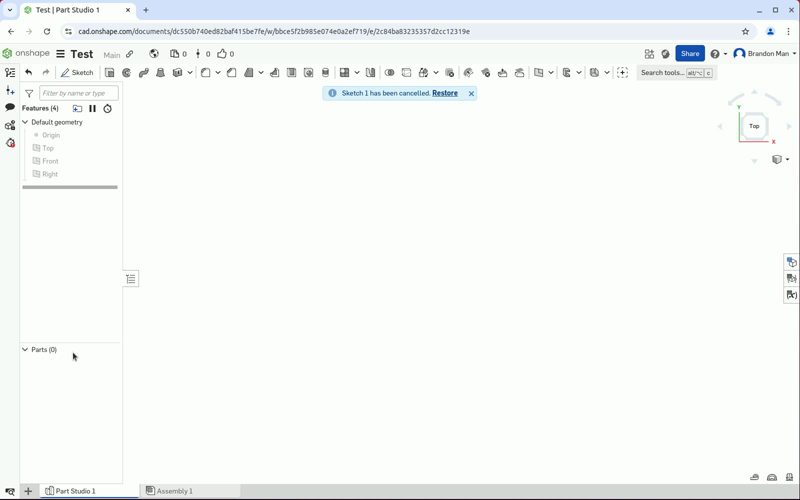
key_down(shift)
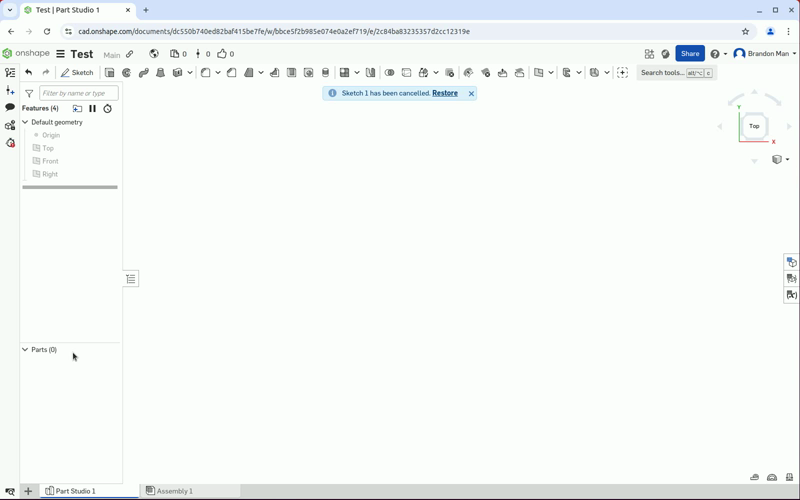
key(up)
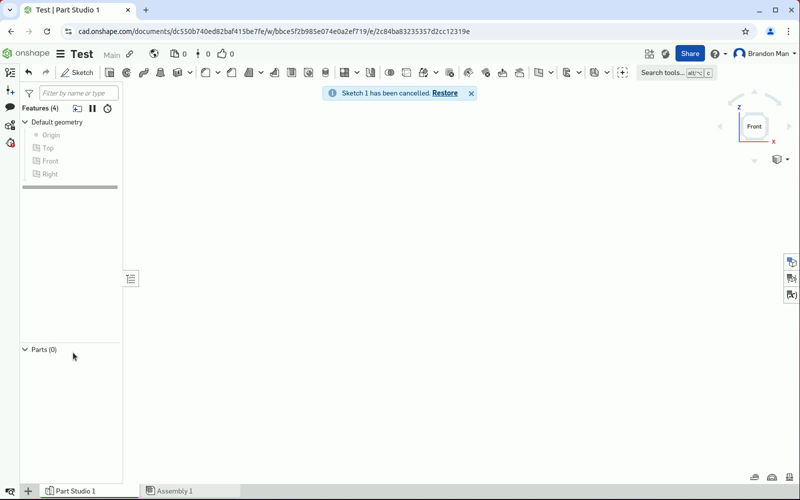
key_up(shift)
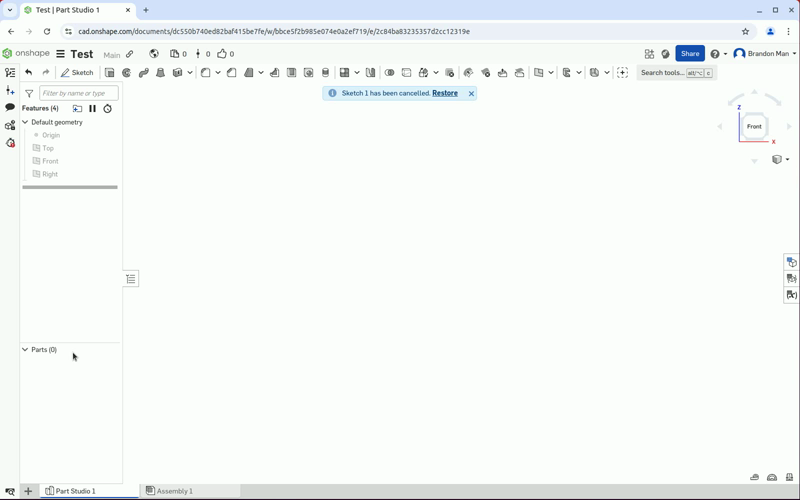
mouse_move(73, 352)
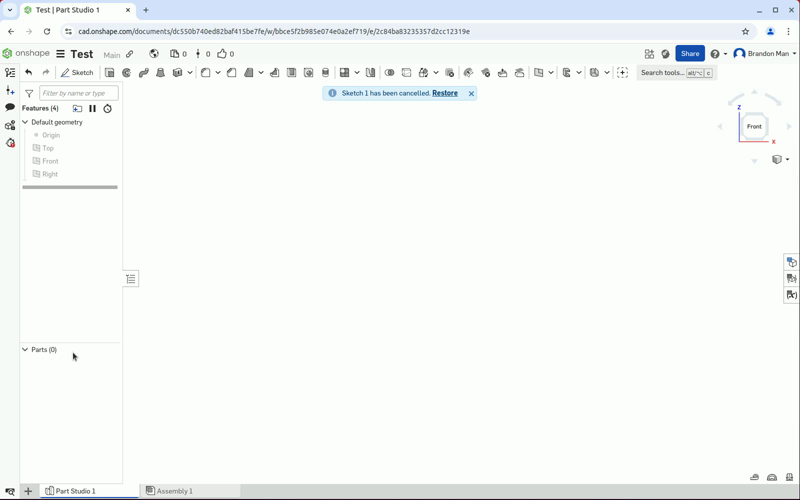
key(shift+y)
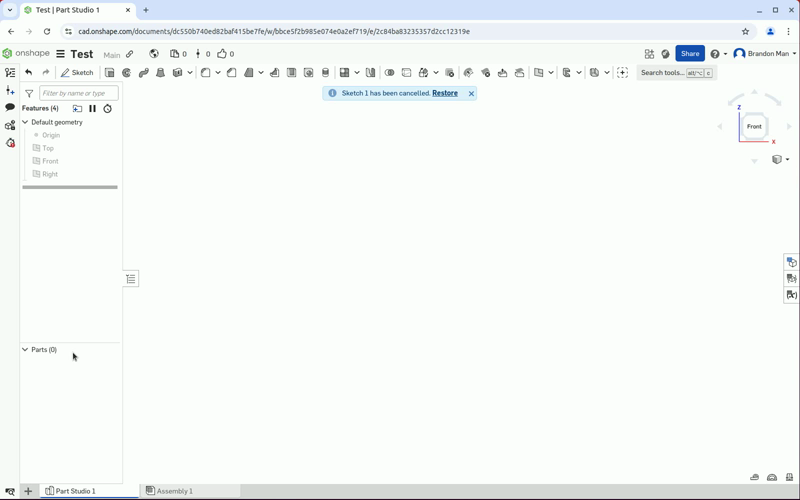
key(shift+s)
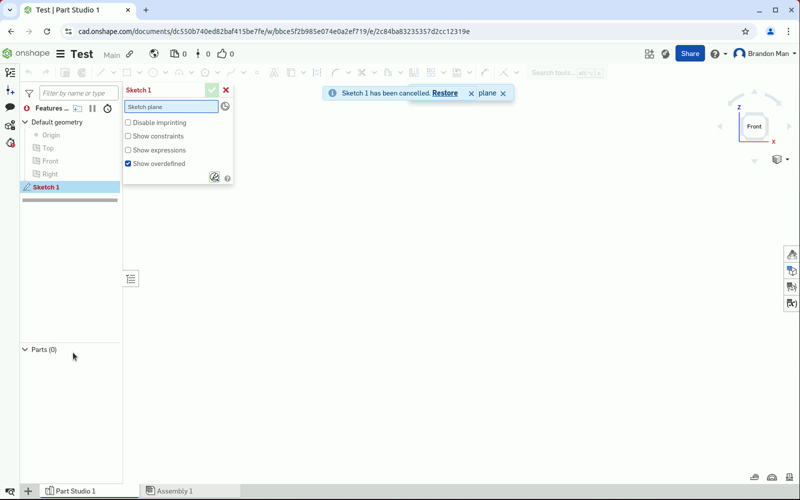
mouse_move(73, 163)
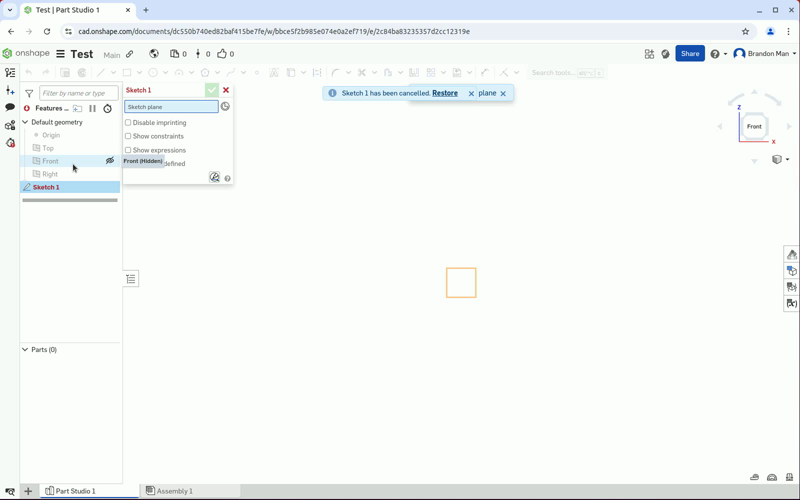
click(73, 163)
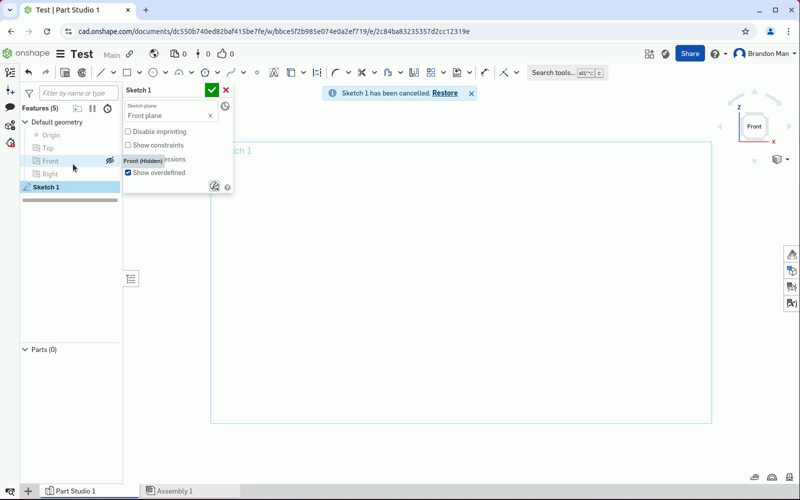
mouse_move(73, 352)
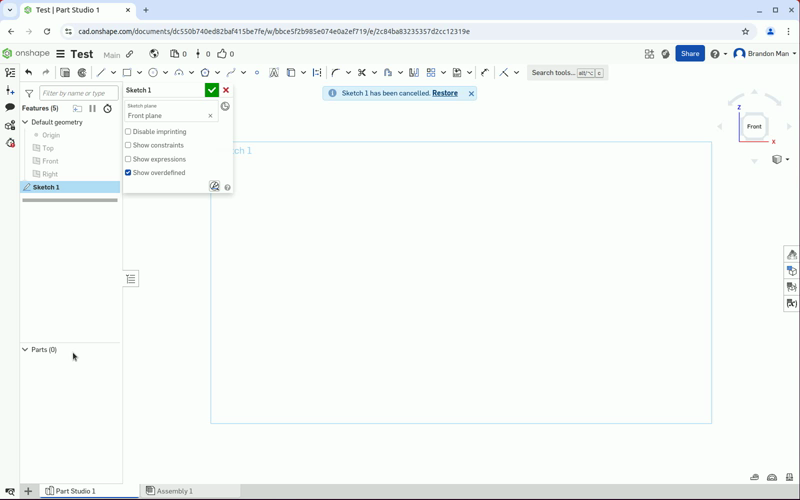
key(y)
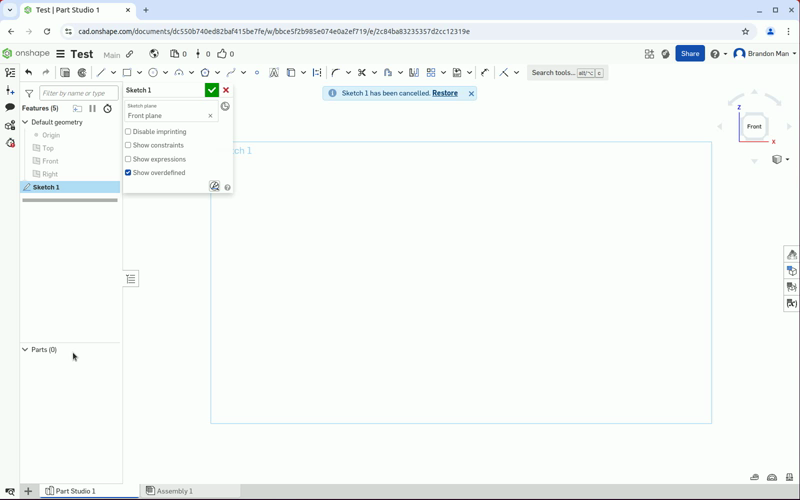
key(c)
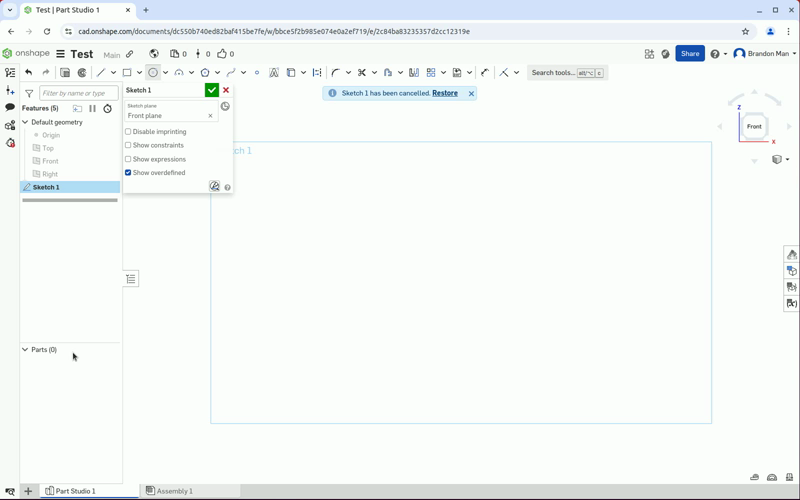
key_down(shift)
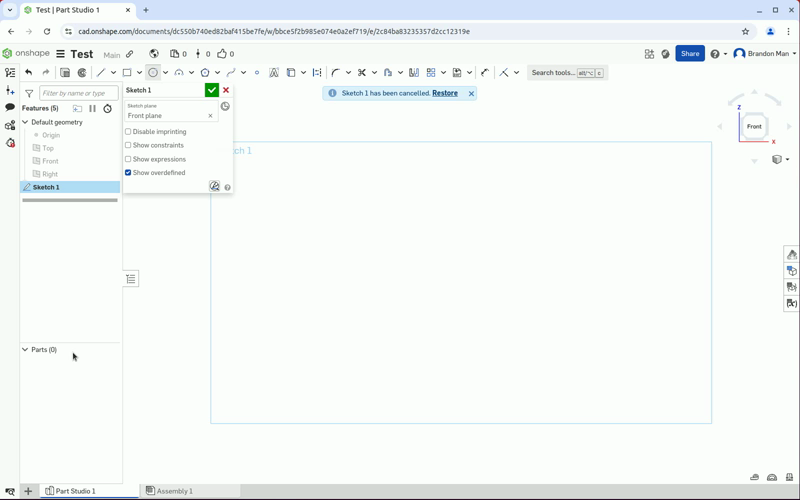
mouse_move(460, 282)
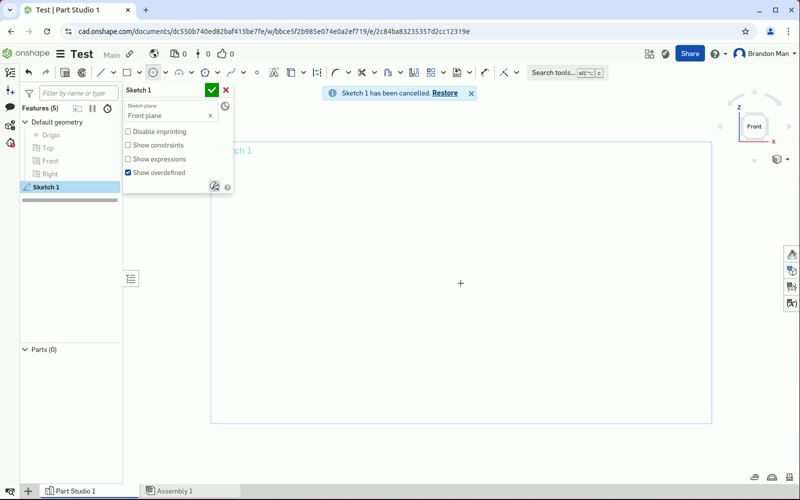
click(460, 282)
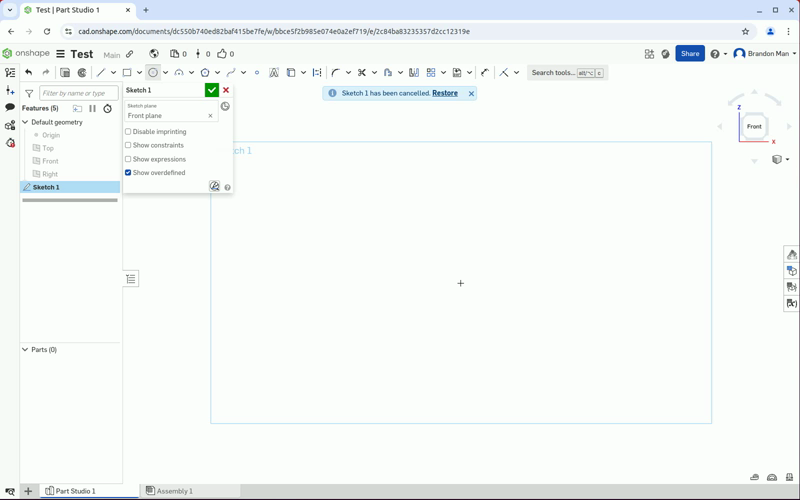
key_up(shift)
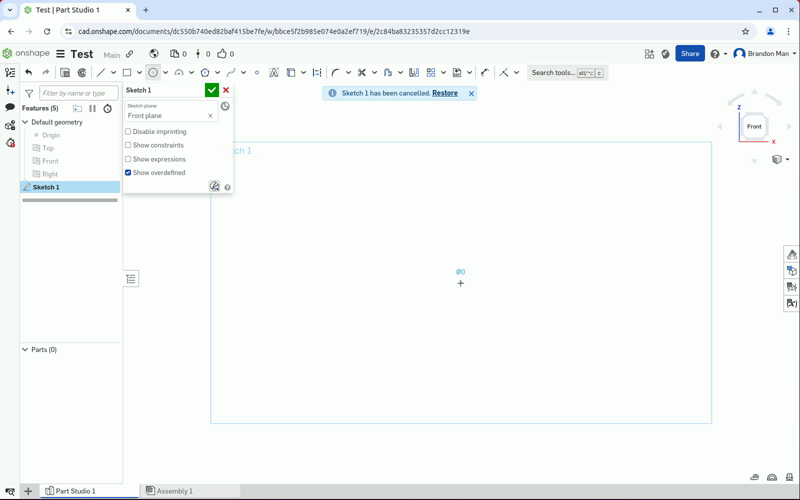
mouse_move(528, 282)
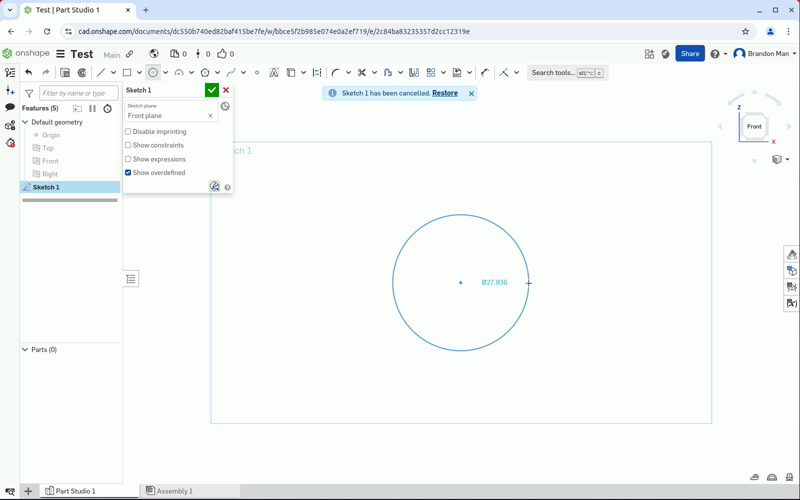
click(528, 282)
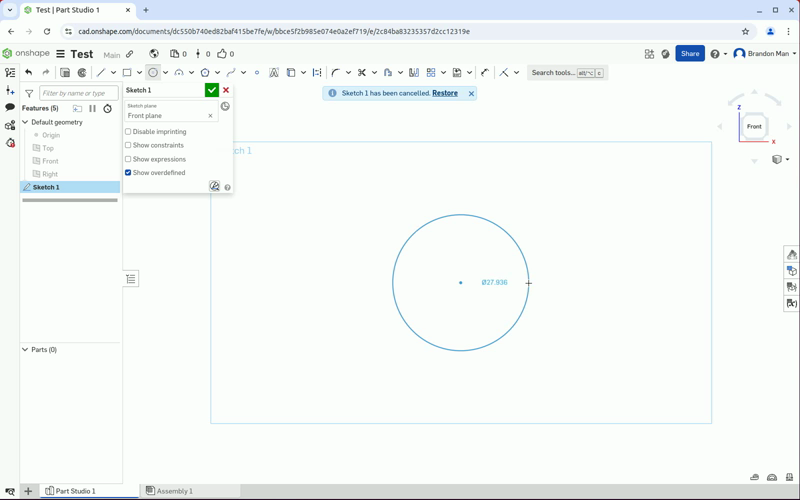
key(esc)
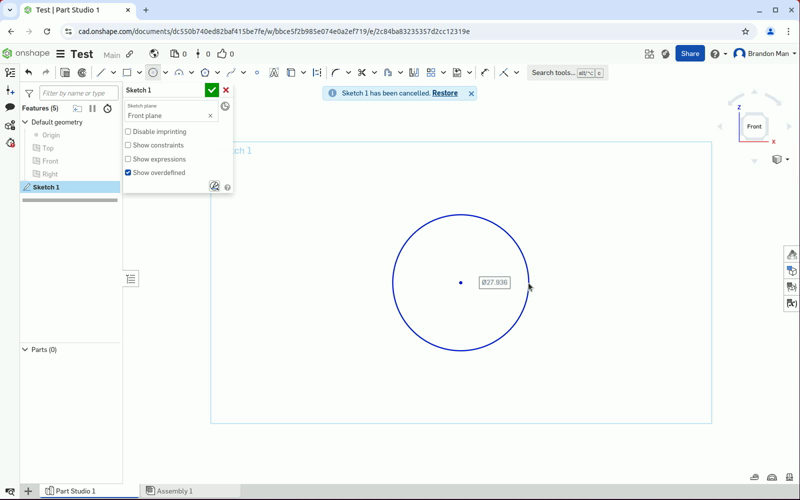
key(c)
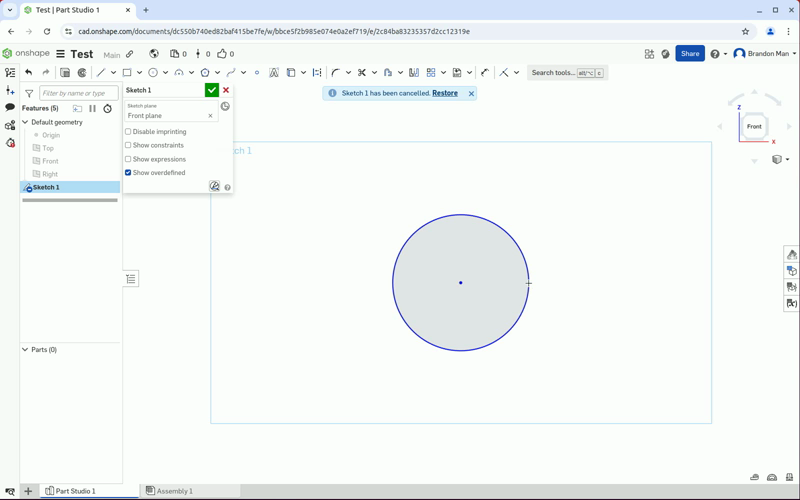
key_down(shift)
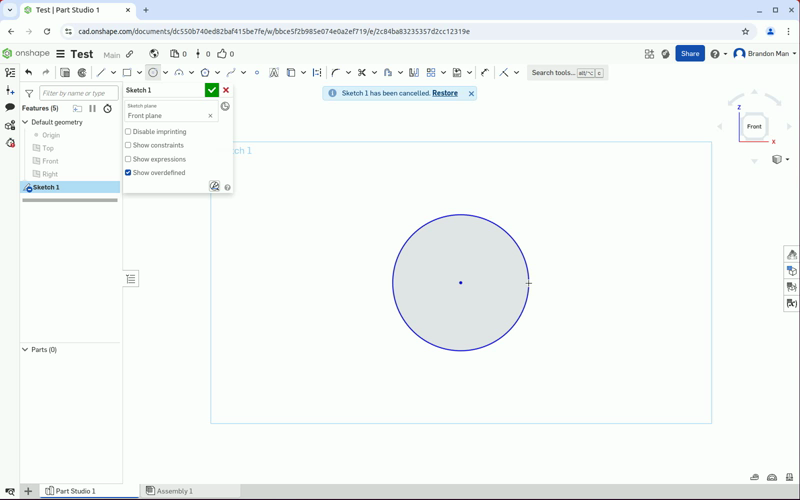
mouse_move(460, 282)
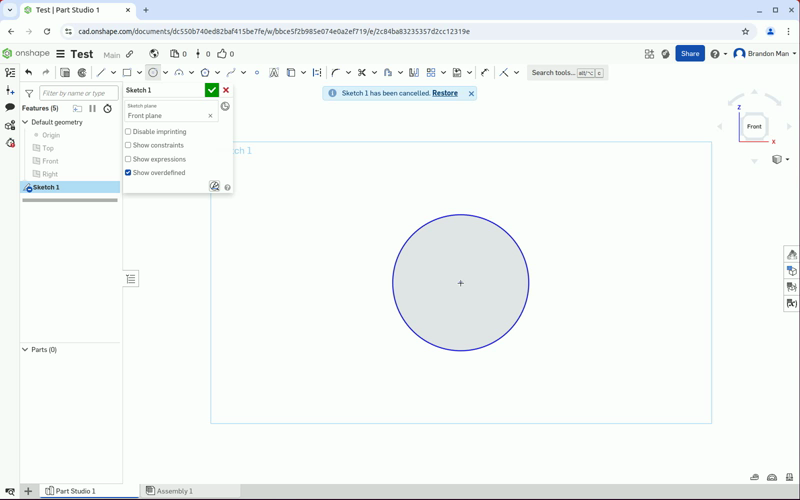
click(460, 282)
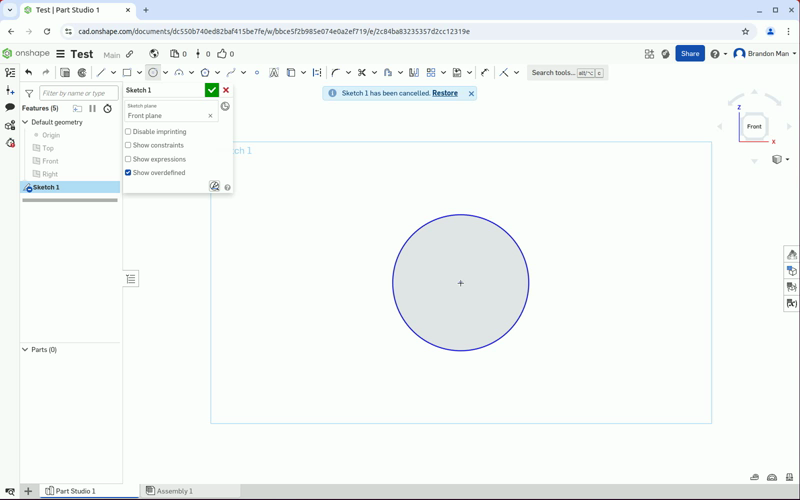
key_up(shift)
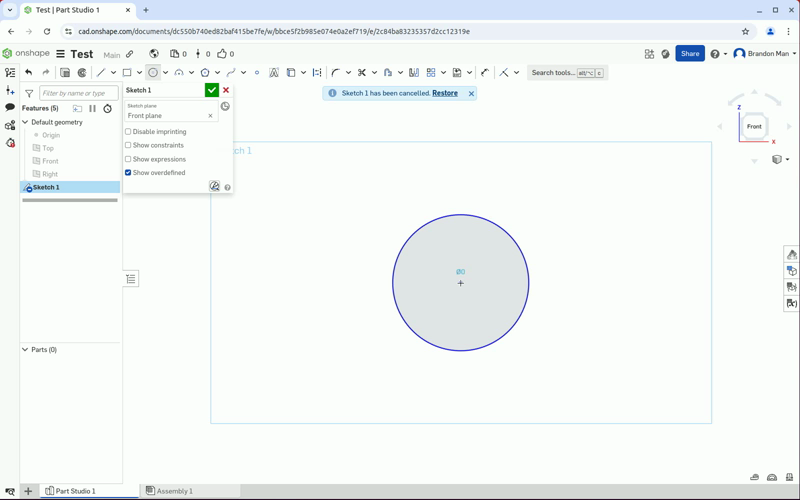
mouse_move(513, 282)
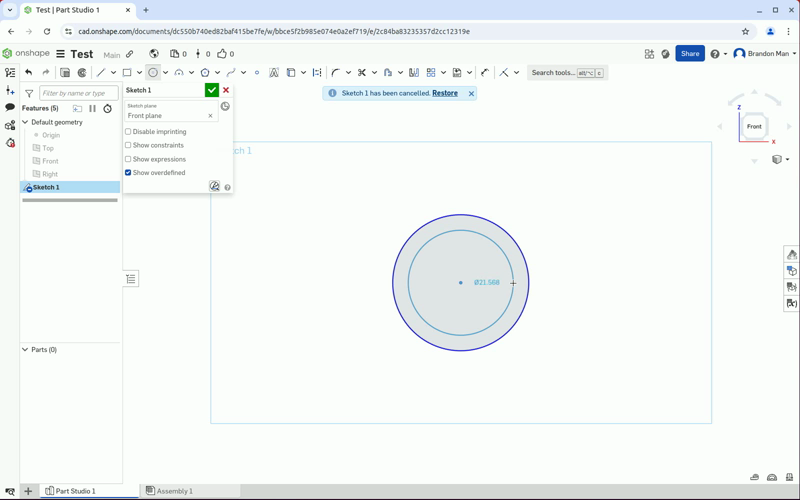
click(513, 282)
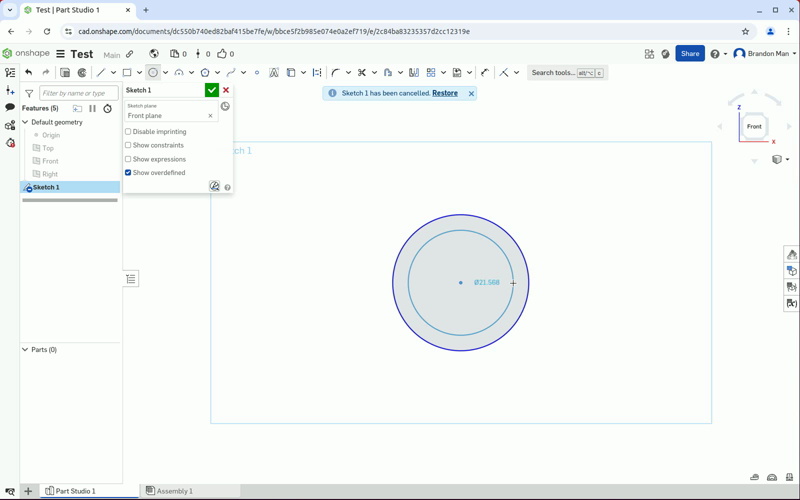
key(esc)
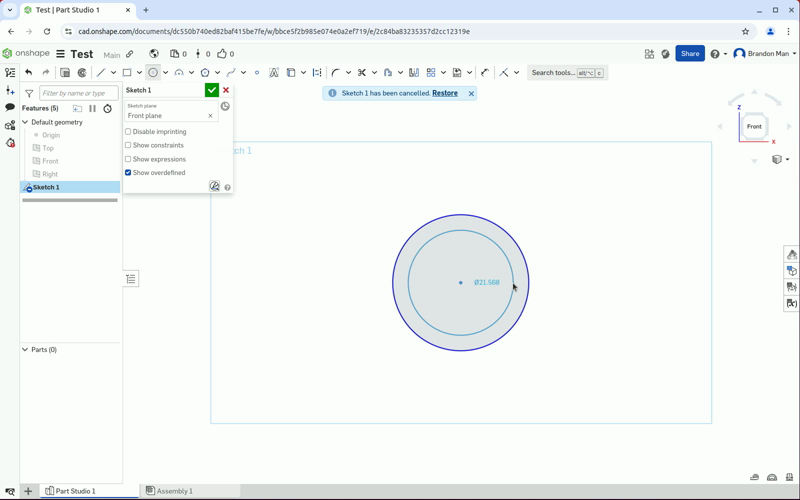
mouse_move(504, 239)
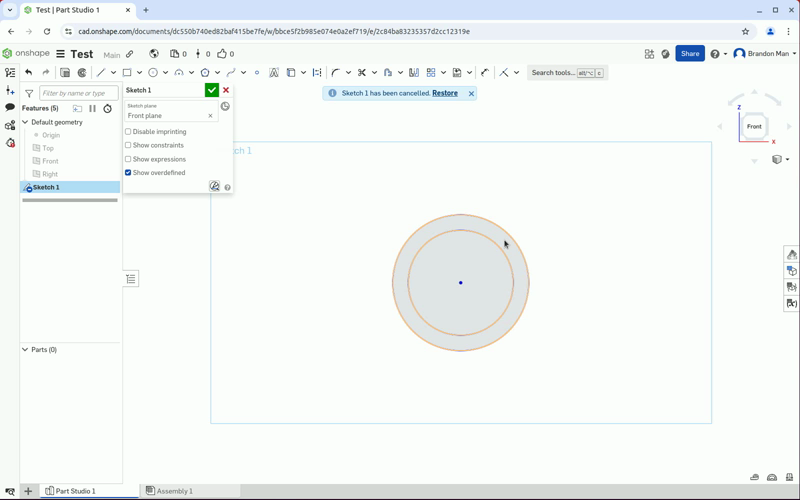
click(504, 239)
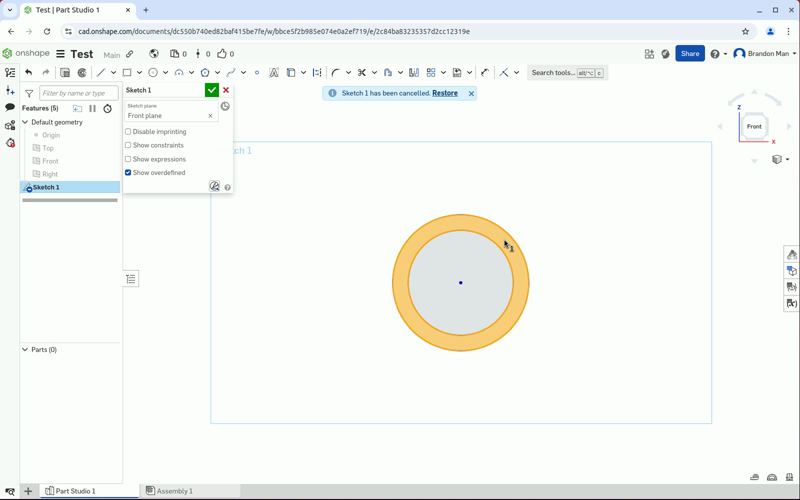
mouse_move(73, 352)
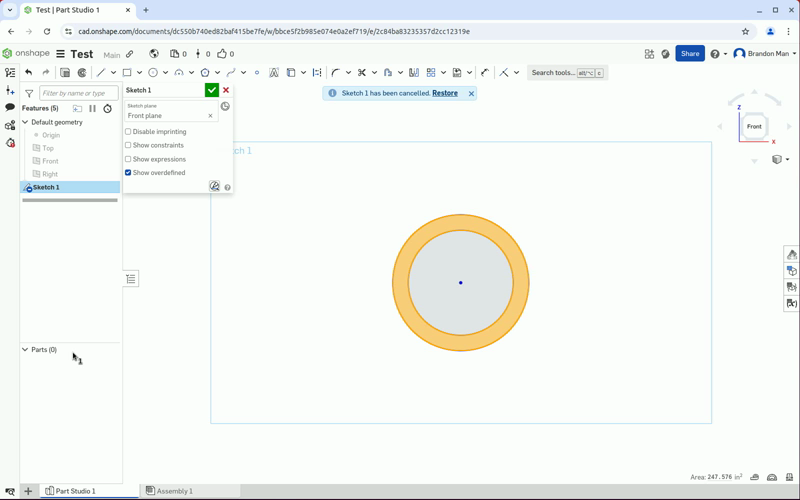
key(shift+y)
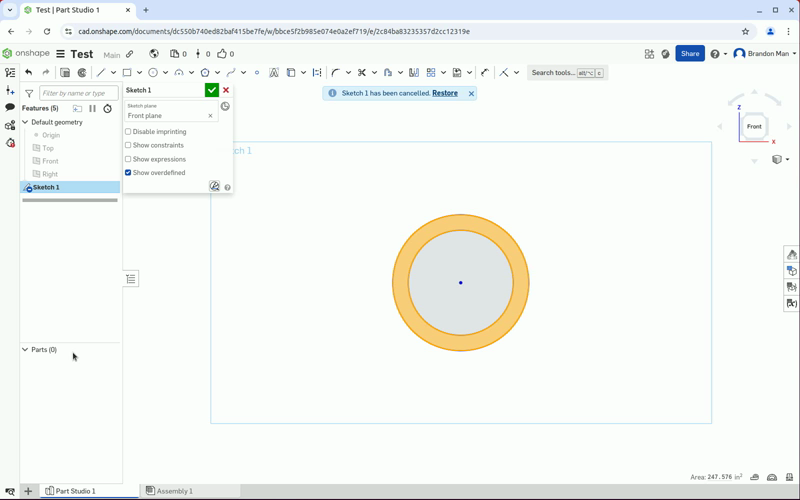
key(shift+e)
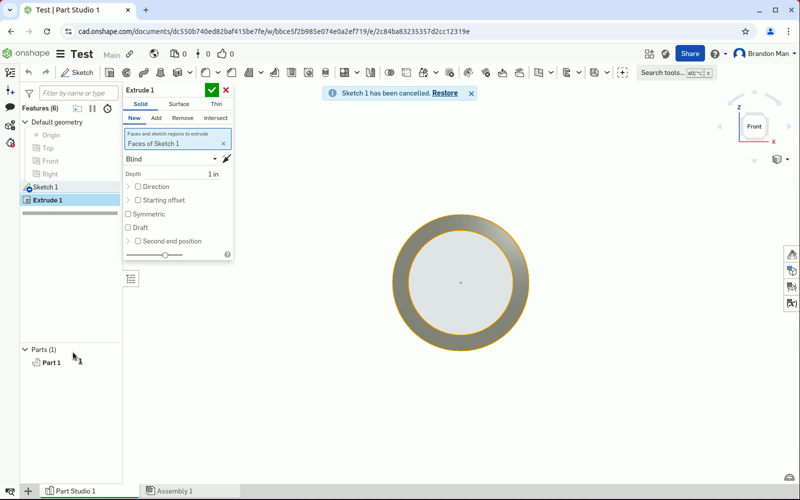
mouse_move(143, 106)
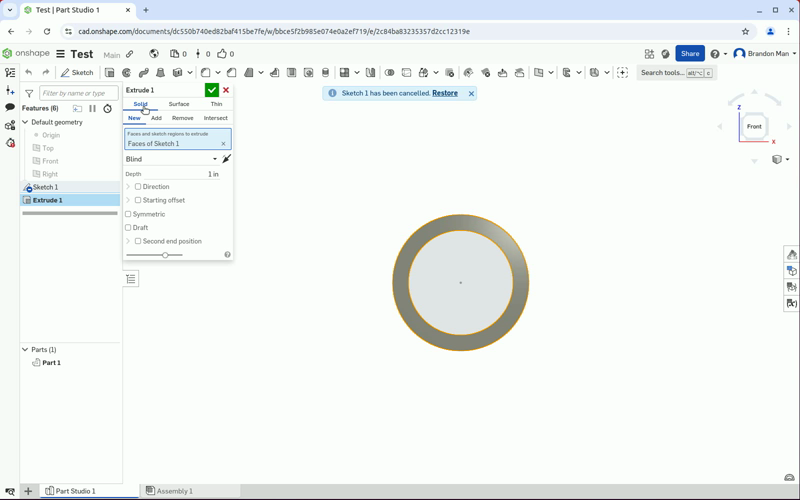
click(143, 106)
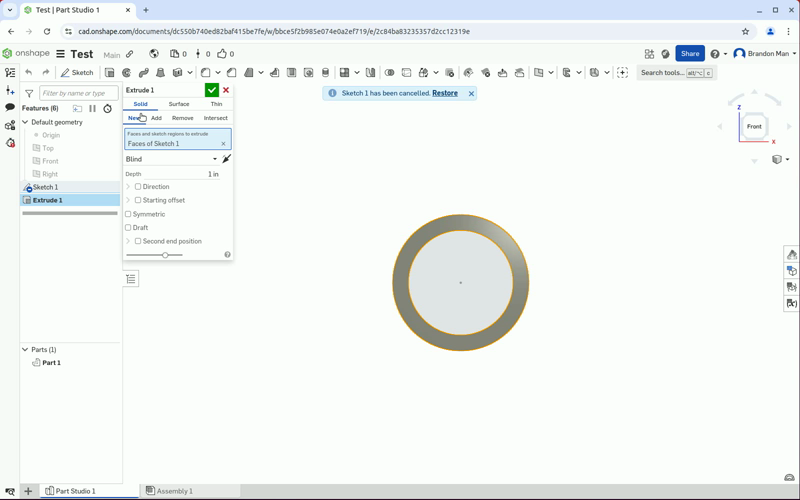
mouse_move(137, 120)
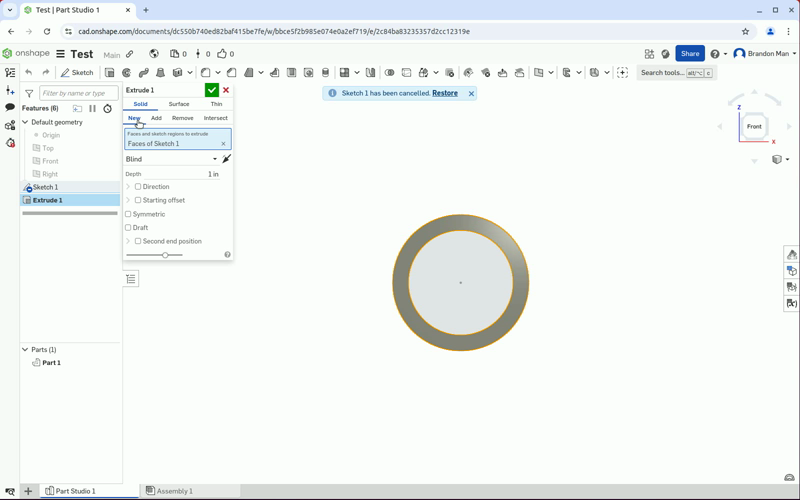
click(137, 120)
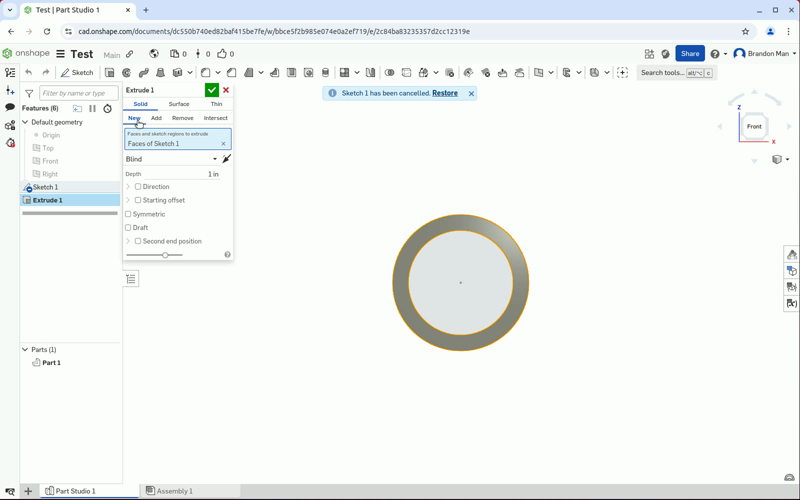
key(tab, 4)
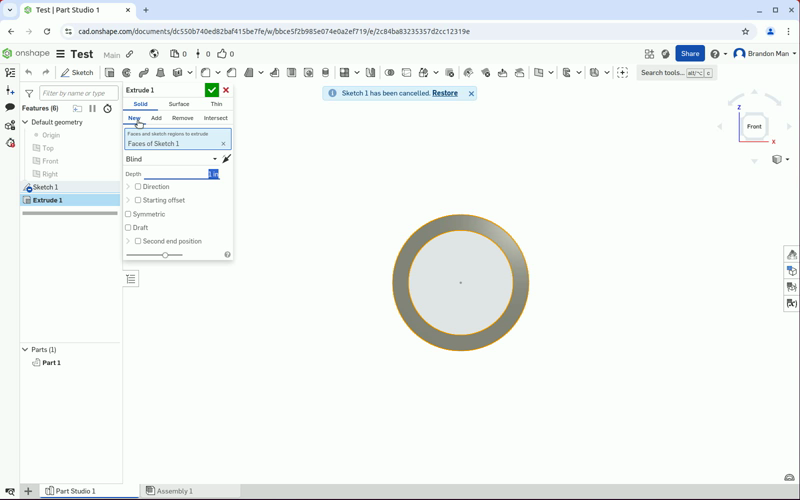
text(11.554)
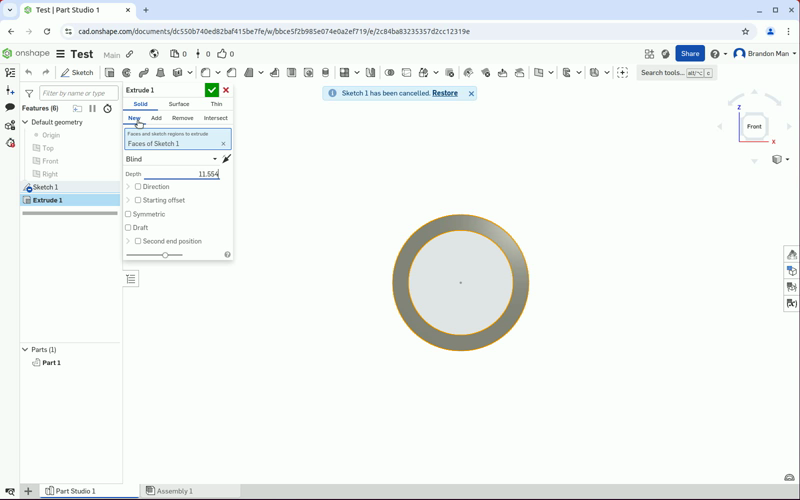
key(enter)
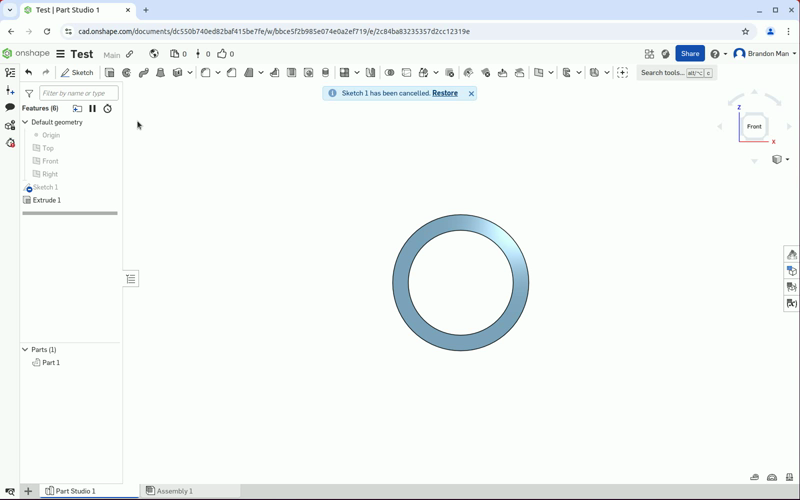
key(shift+h)
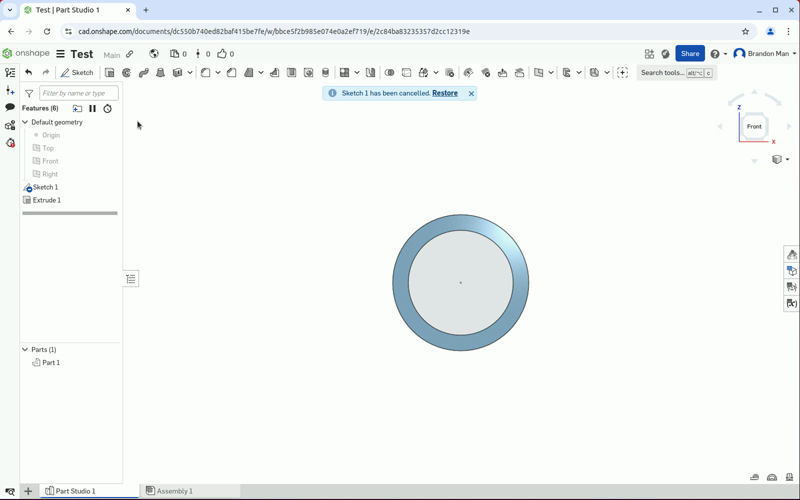
key(shift+h)
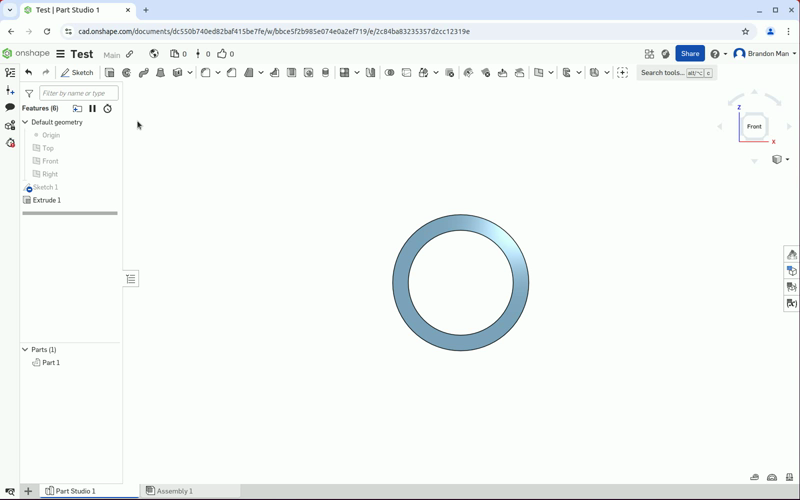
mouse_move(73, 189)
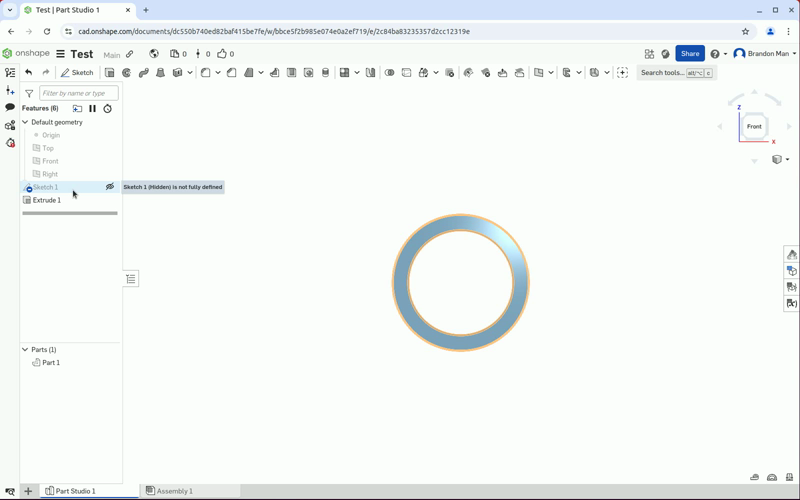
click(73, 189)
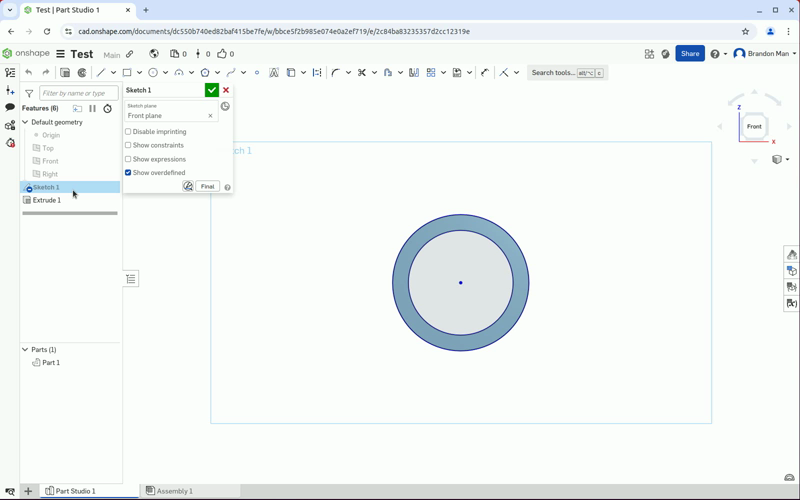
mouse_move(229, 92)
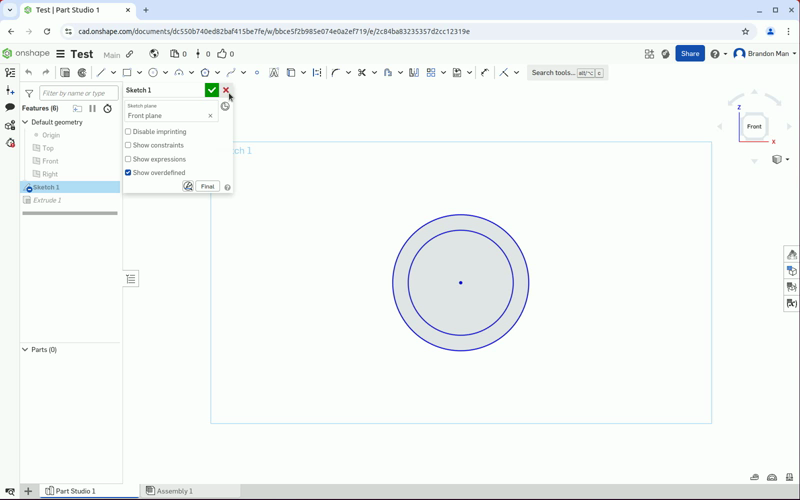
click(229, 92)
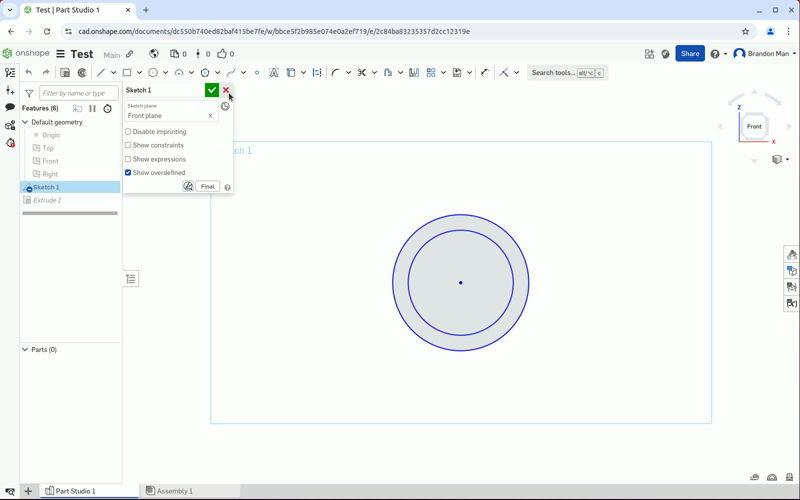
key(shift+s)
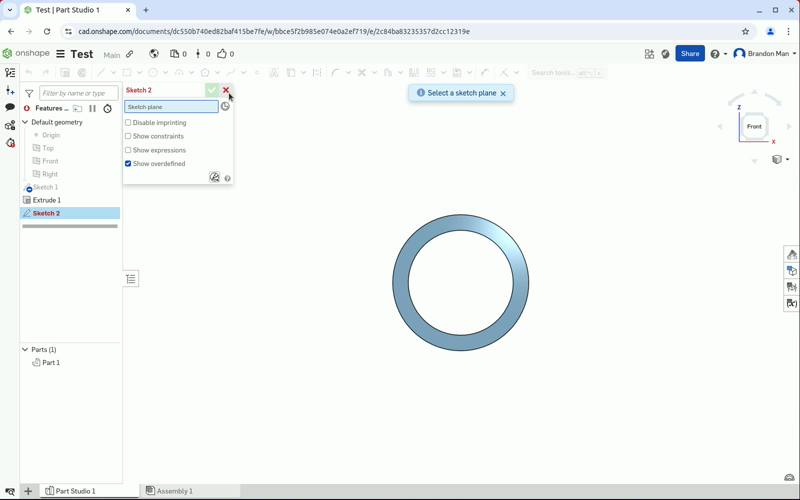
mouse_move(73, 163)
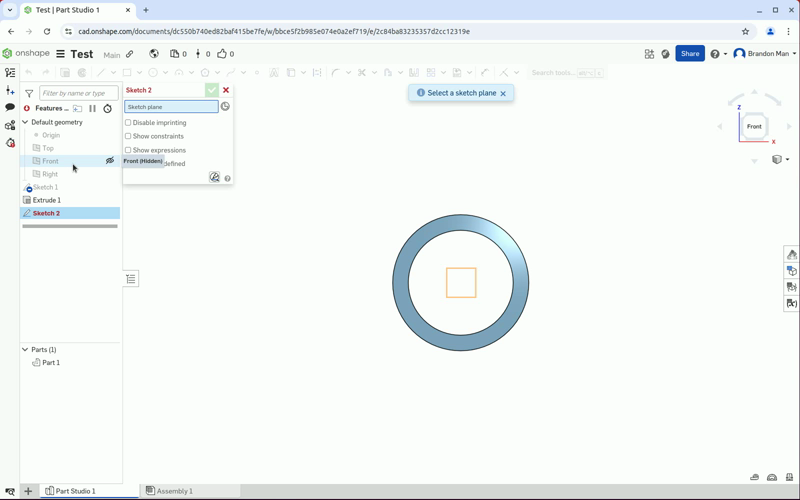
click(73, 163)
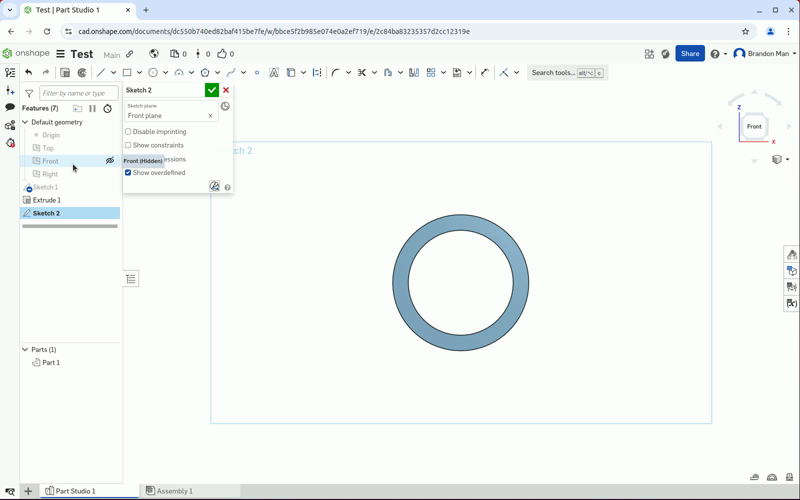
mouse_move(73, 352)
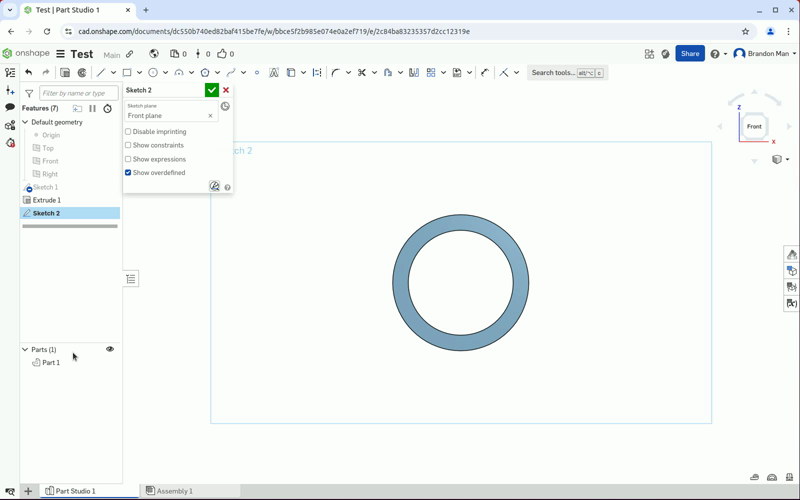
key(y)
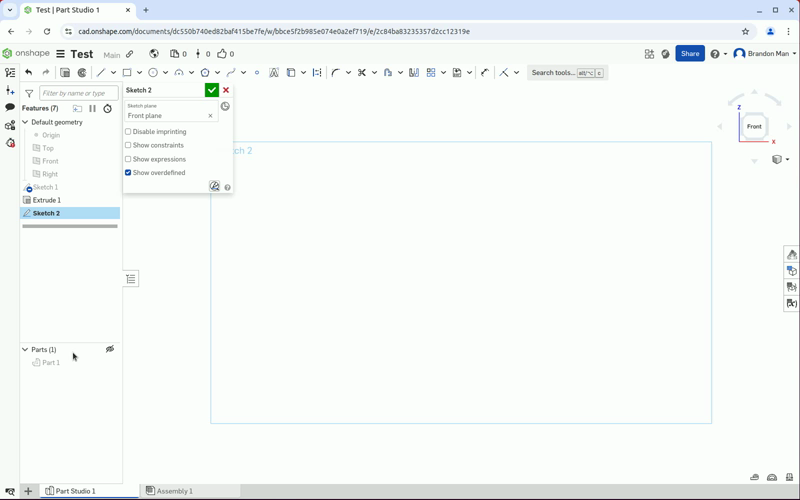
key(c)
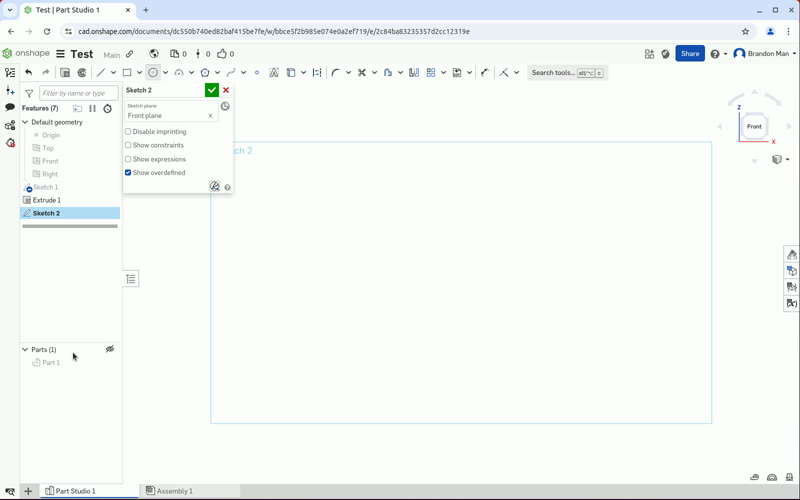
key_down(shift)
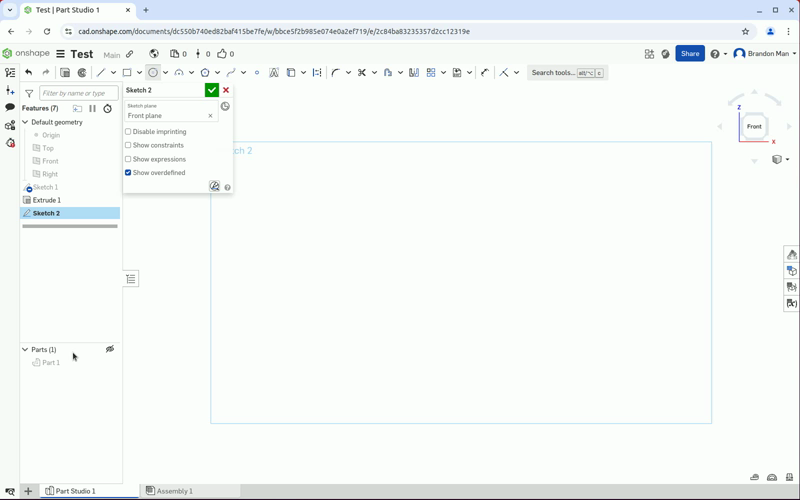
mouse_move(461, 282)
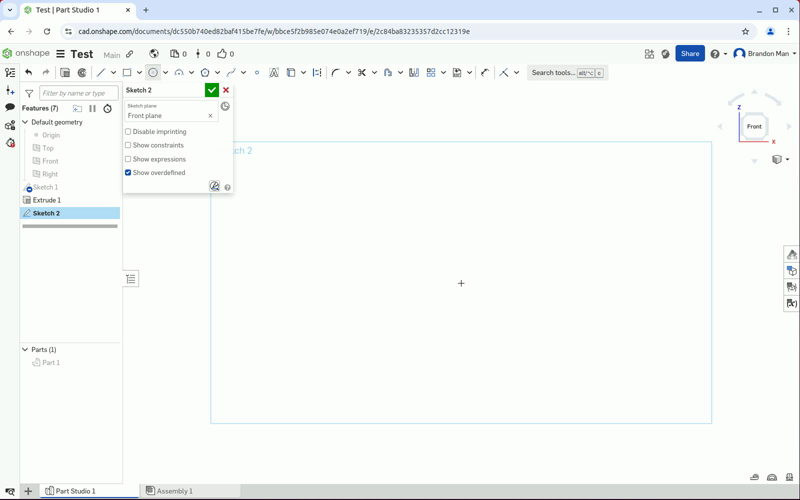
click(461, 282)
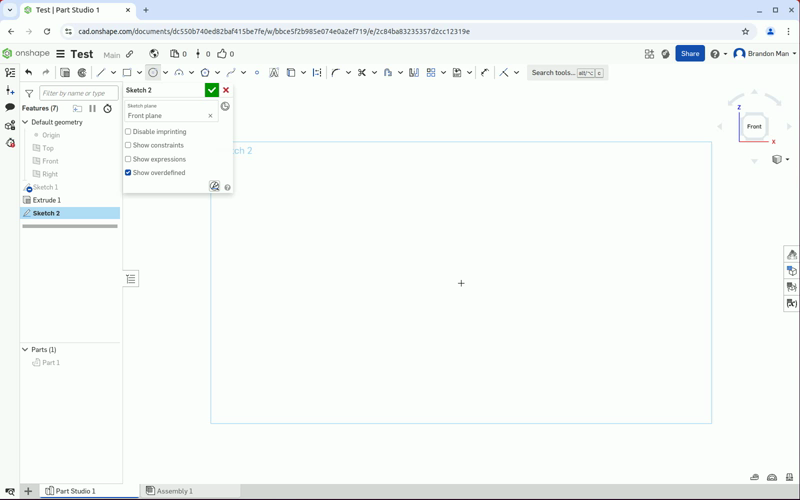
key_up(shift)
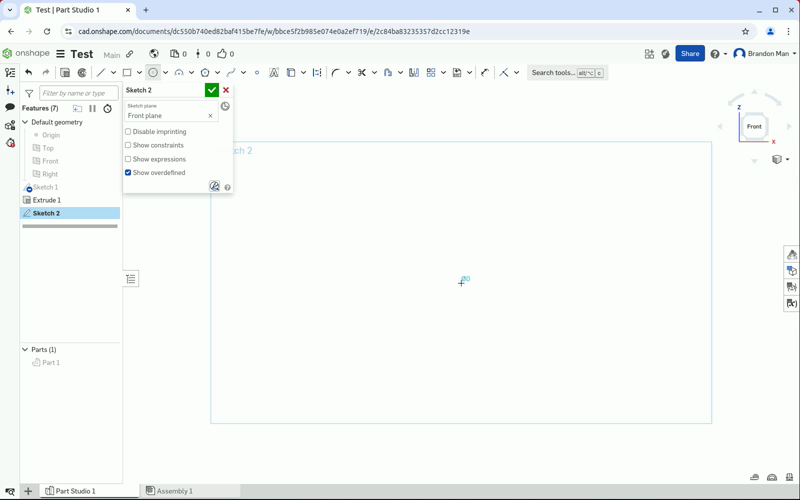
mouse_move(540, 282)
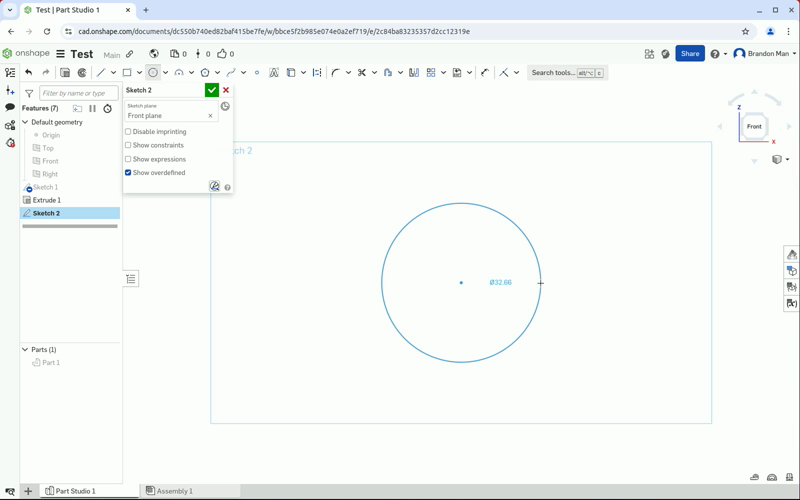
click(540, 282)
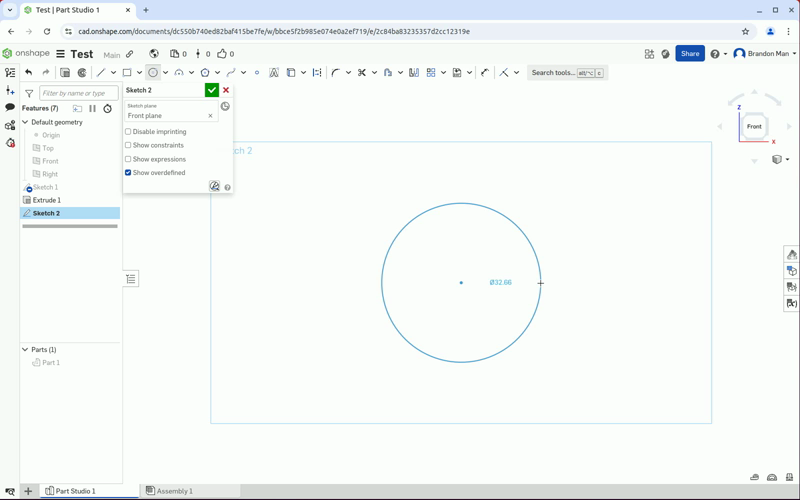
key(esc)
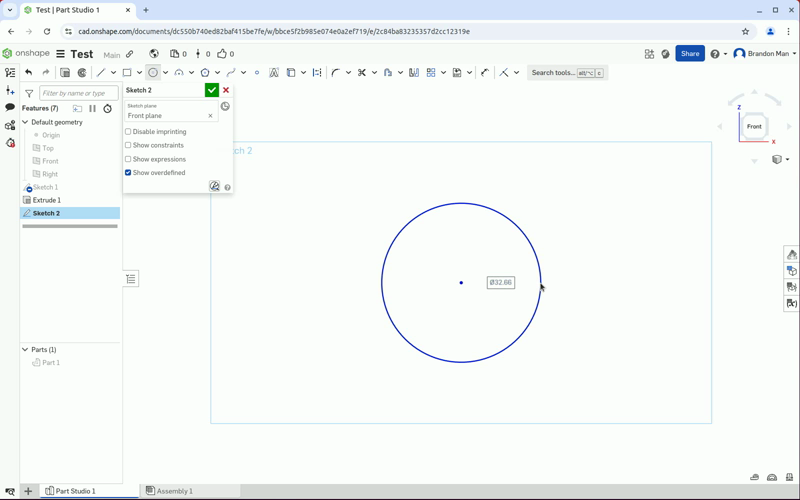
key(c)
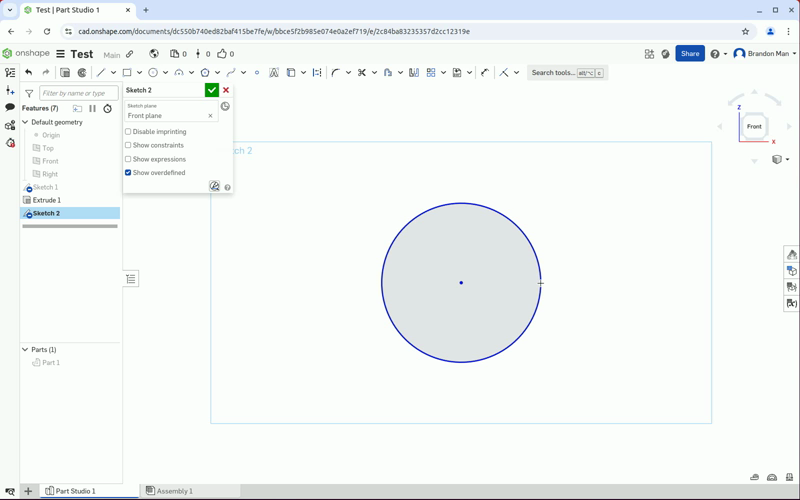
key_down(shift)
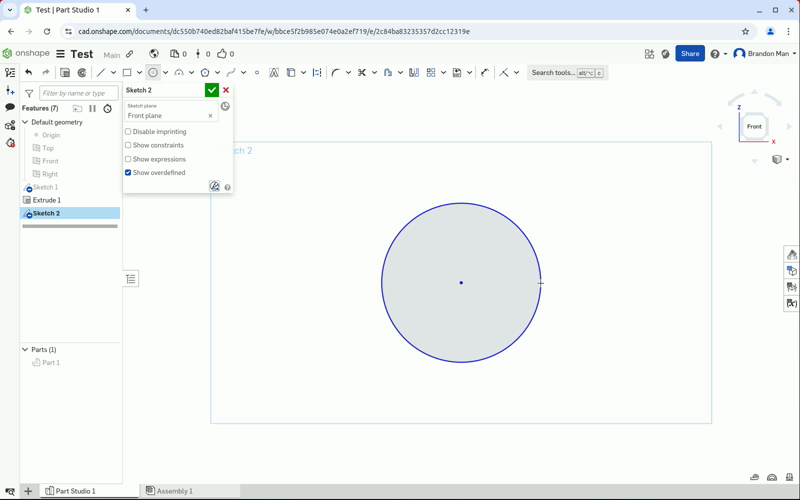
mouse_move(461, 282)
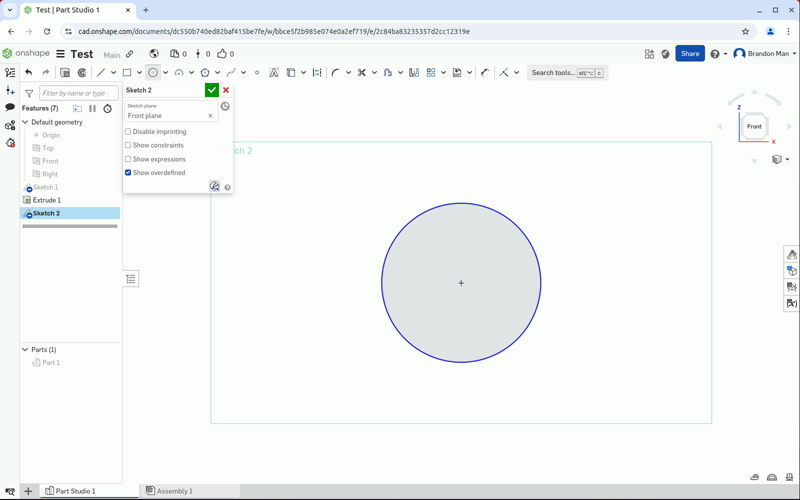
click(461, 282)
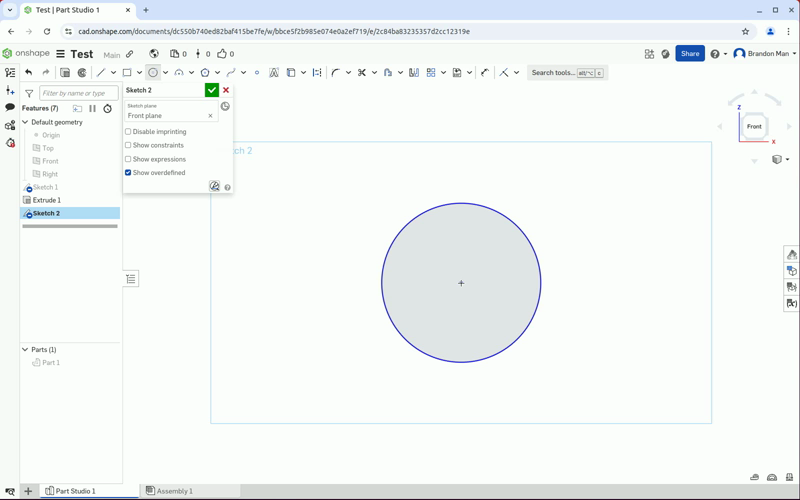
key_up(shift)
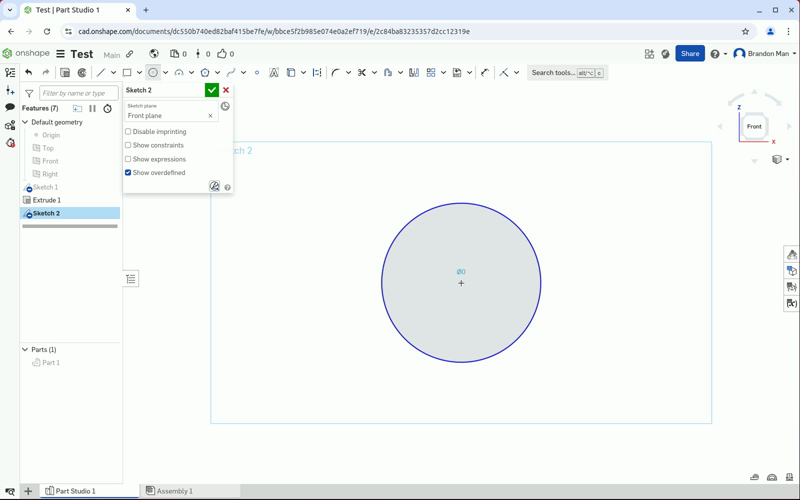
mouse_move(528, 282)
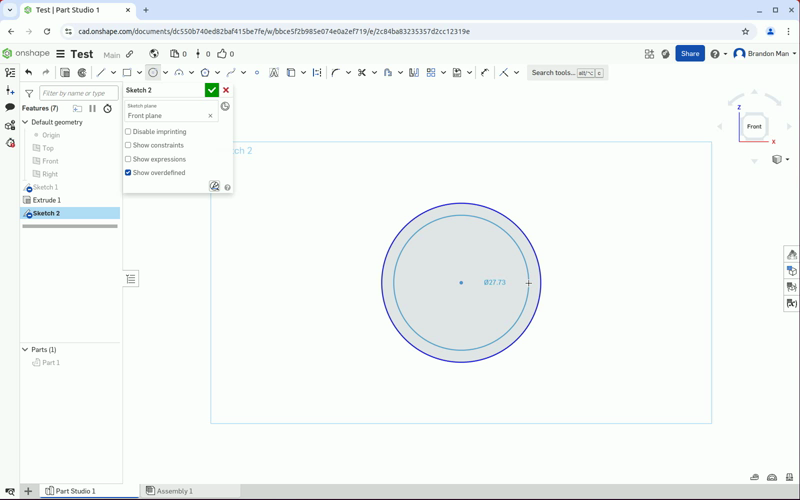
click(528, 282)
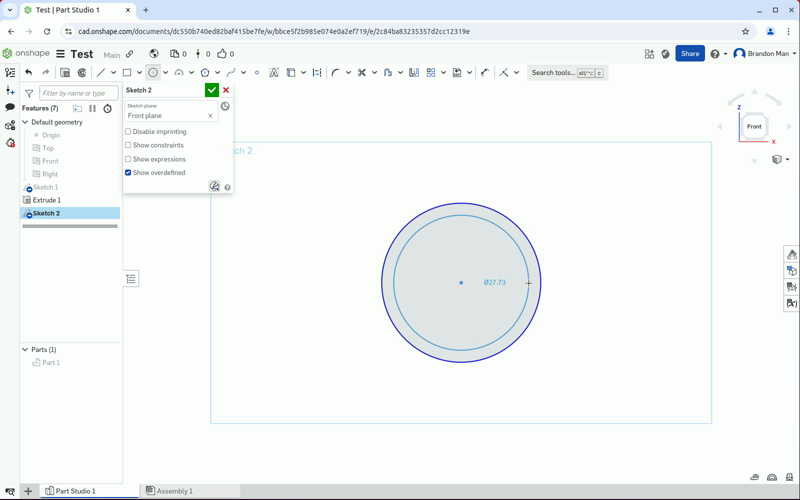
key(esc)
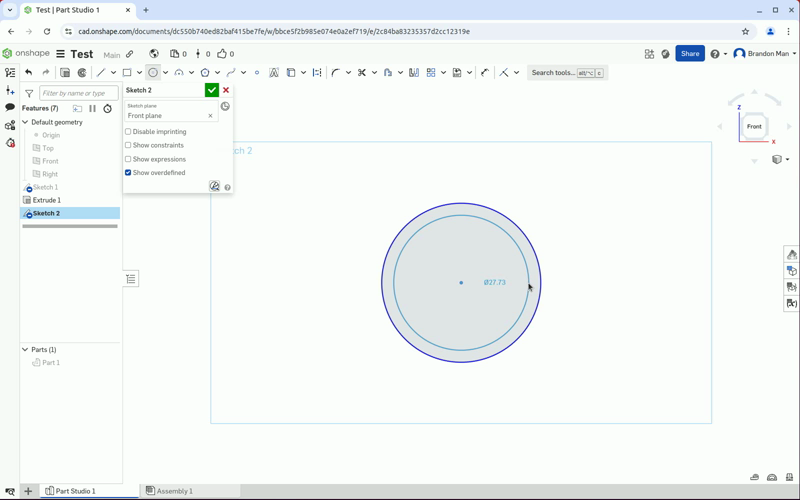
mouse_move(514, 335)
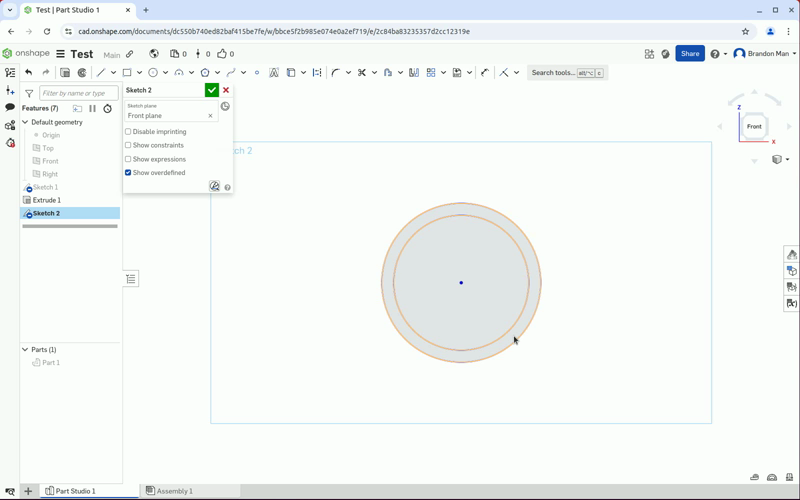
click(514, 335)
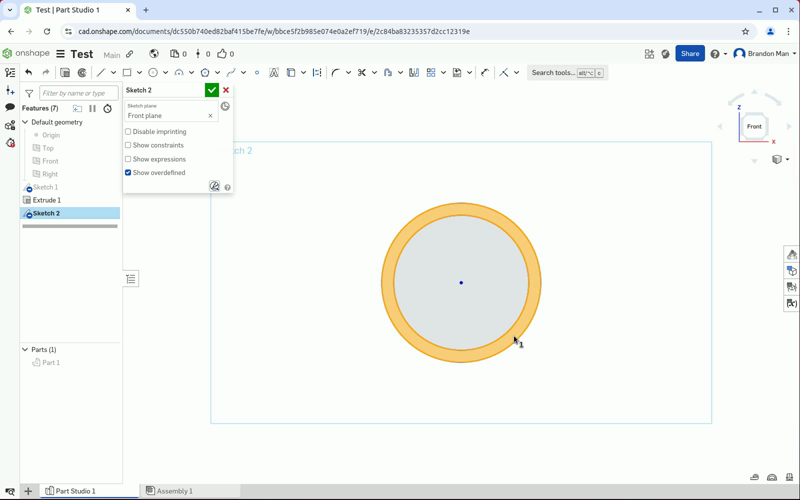
mouse_move(73, 352)
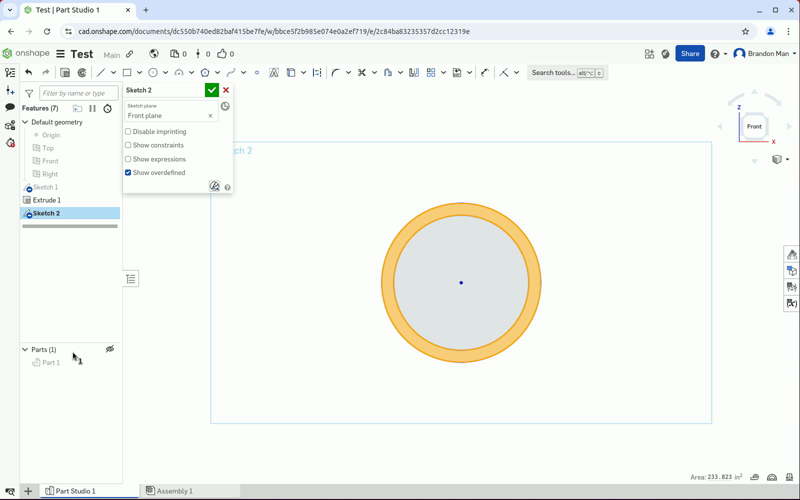
key(shift+y)
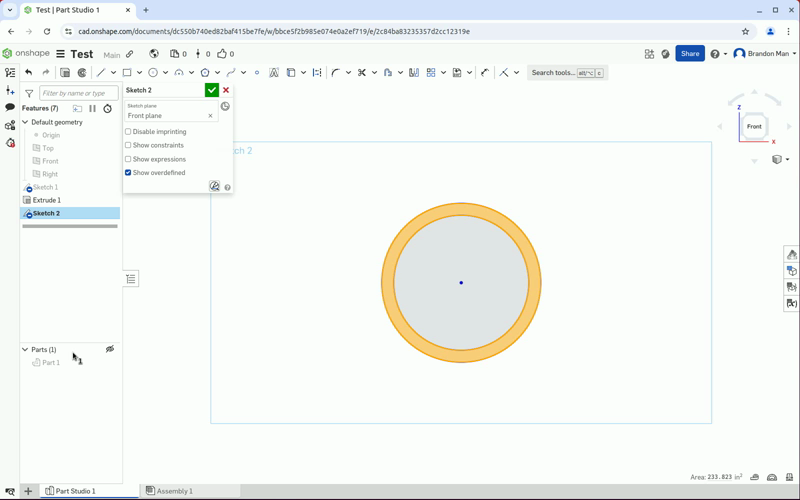
key(shift+e)
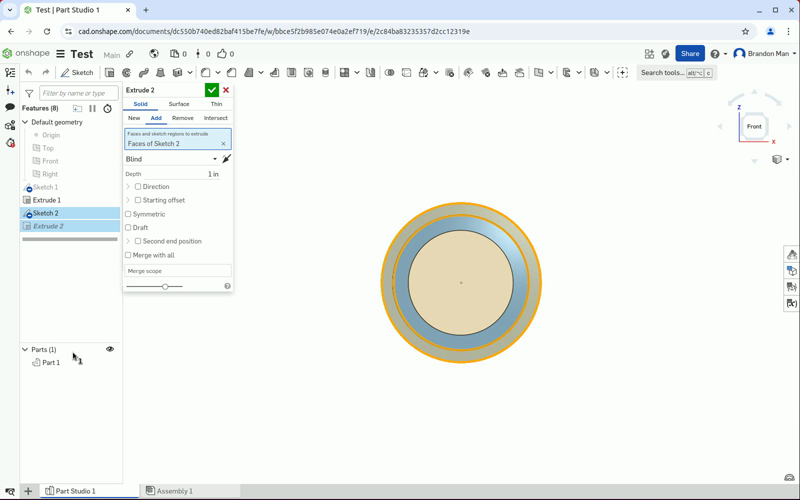
mouse_move(143, 106)
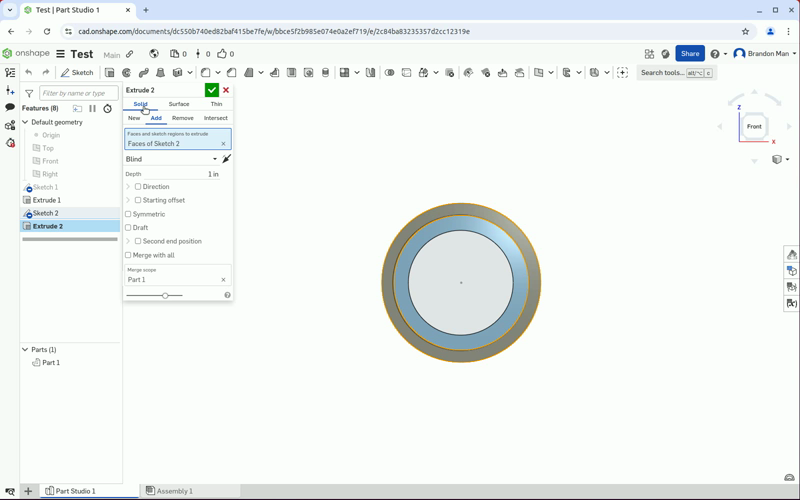
click(143, 106)
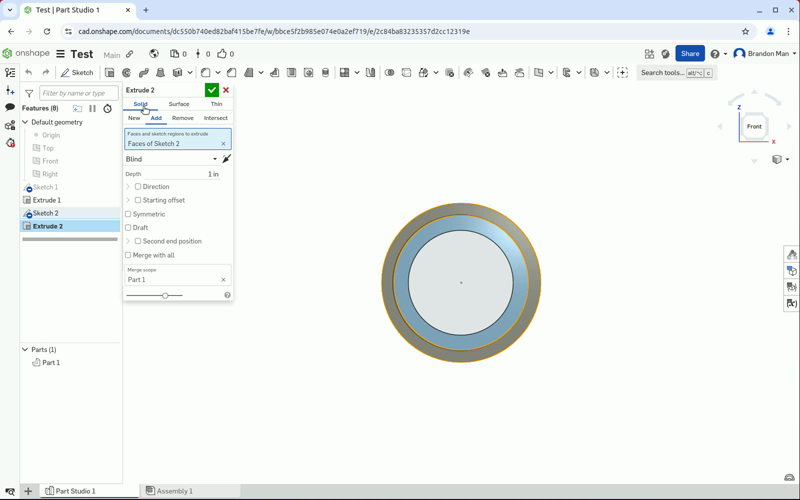
mouse_move(137, 120)
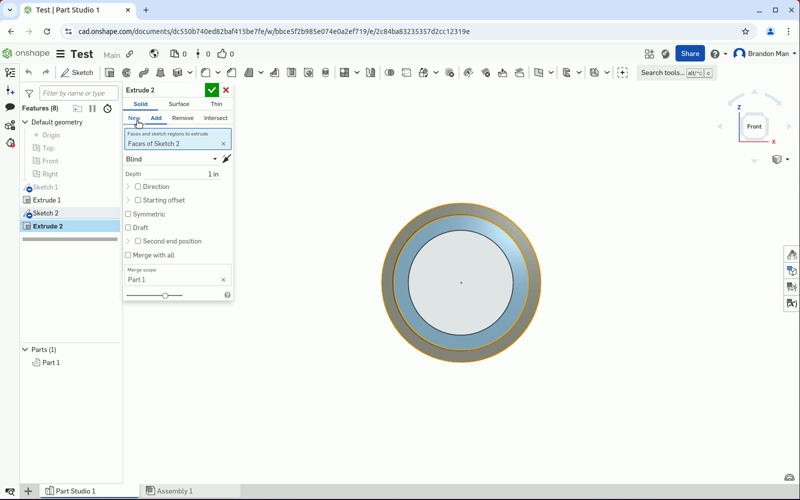
click(137, 120)
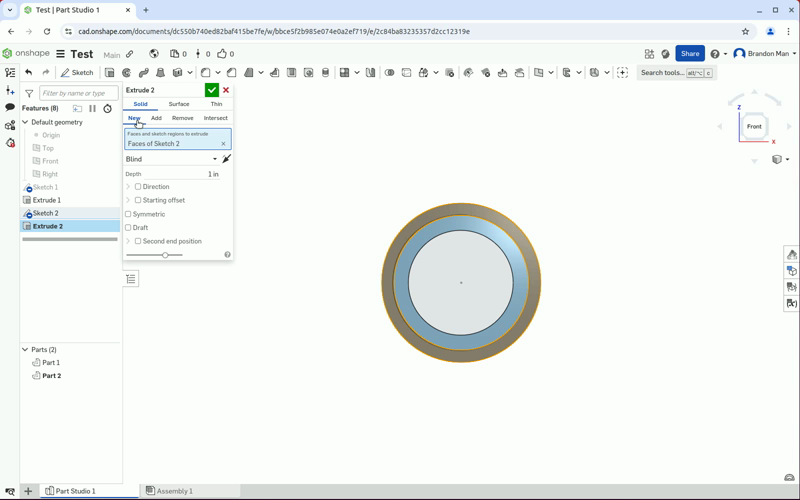
key(tab, 4)
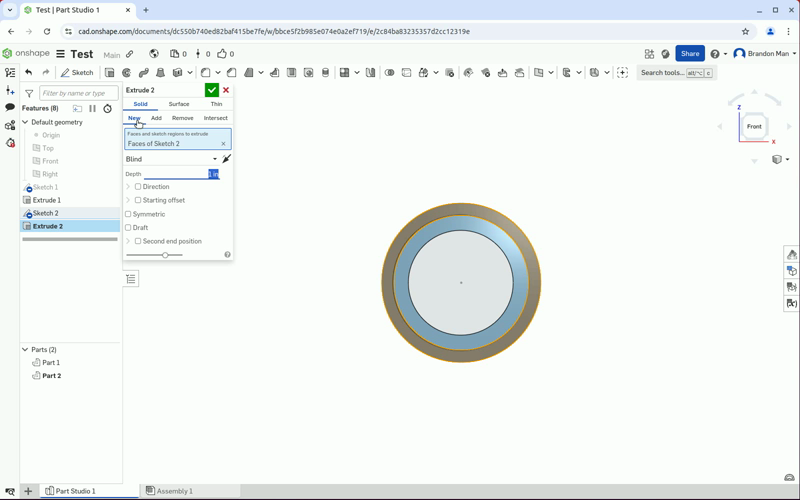
text(-23.108)
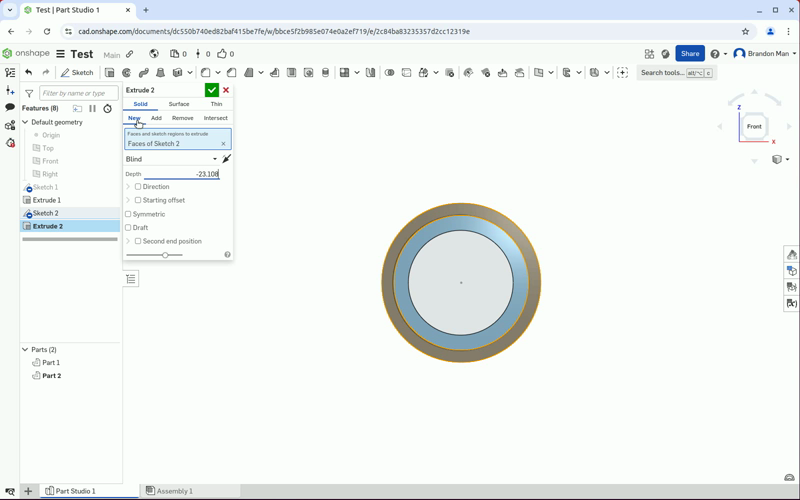
key(enter)
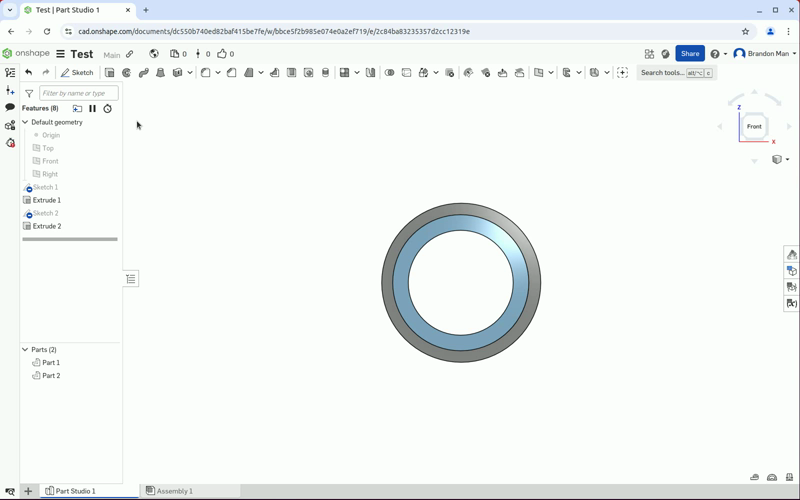
key(shift+h)
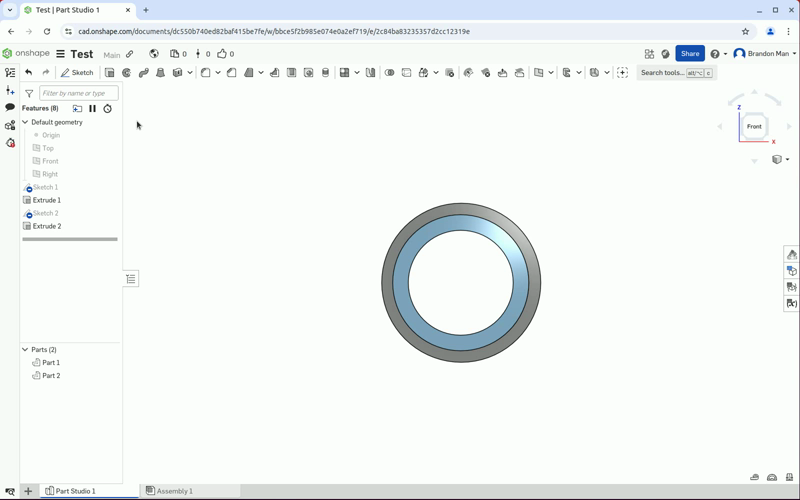
key(shift+h)
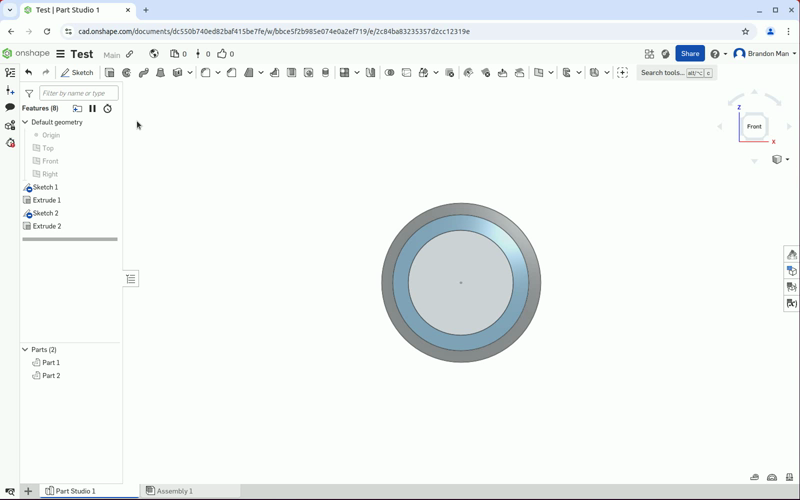
key(shift+7)
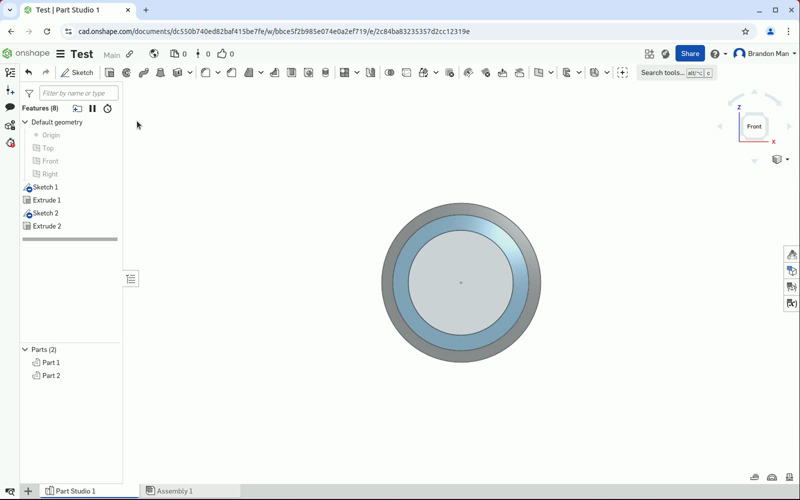
key(left, 2)
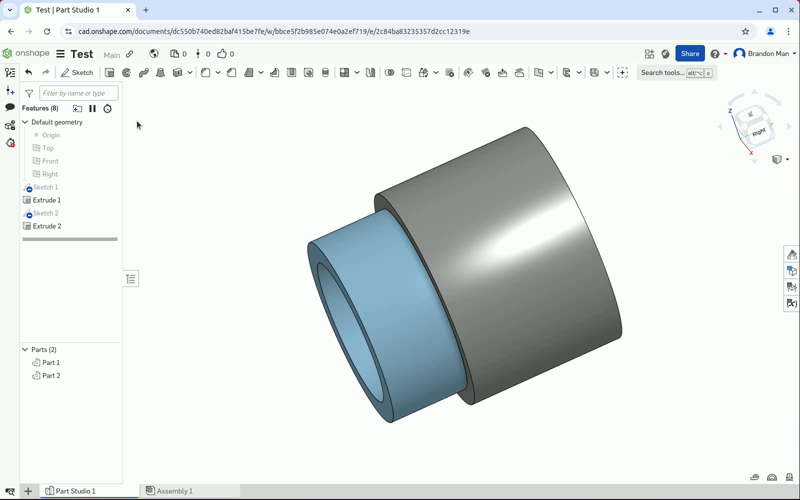
key(down, 2)
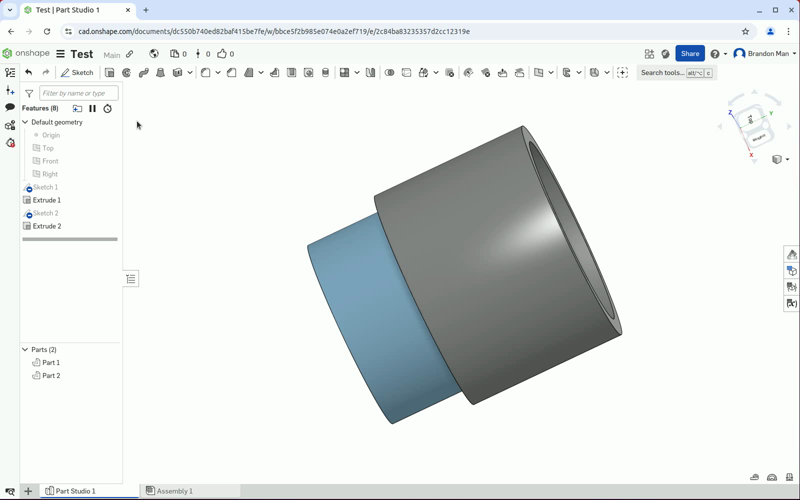
key(up, 2)
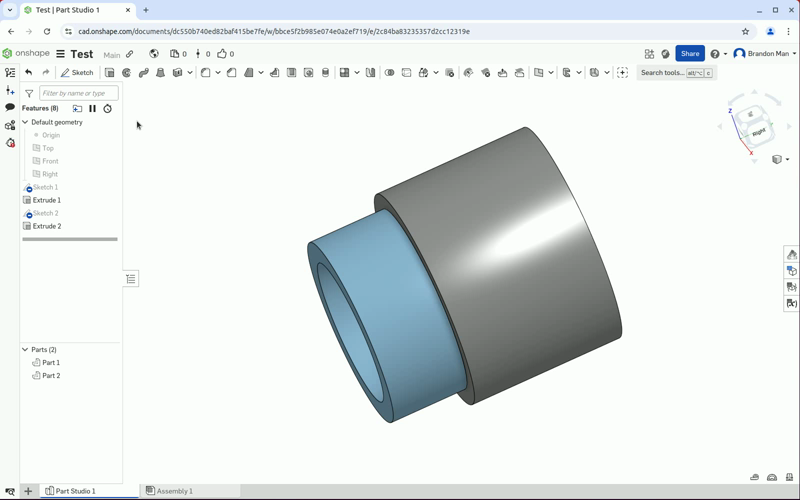
key(right, 2)
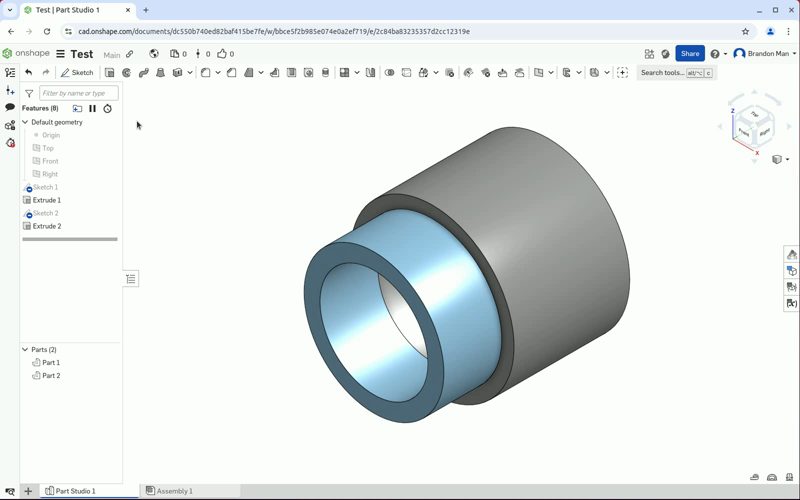
mouse_move(73, 189)
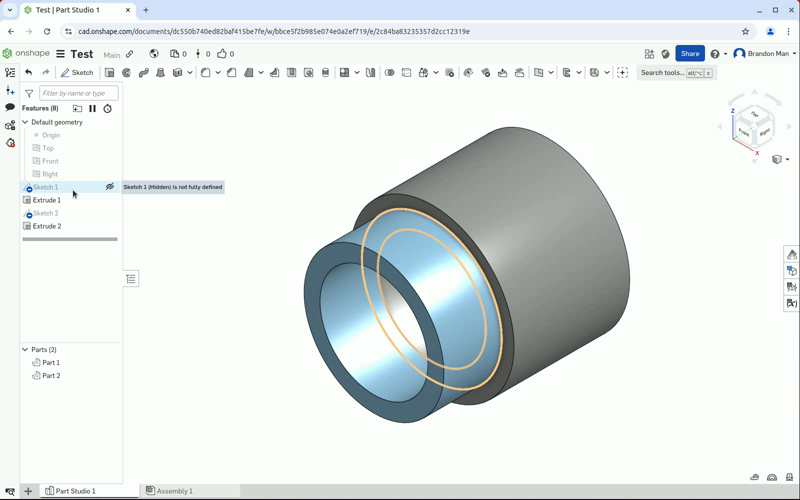
click(73, 189)